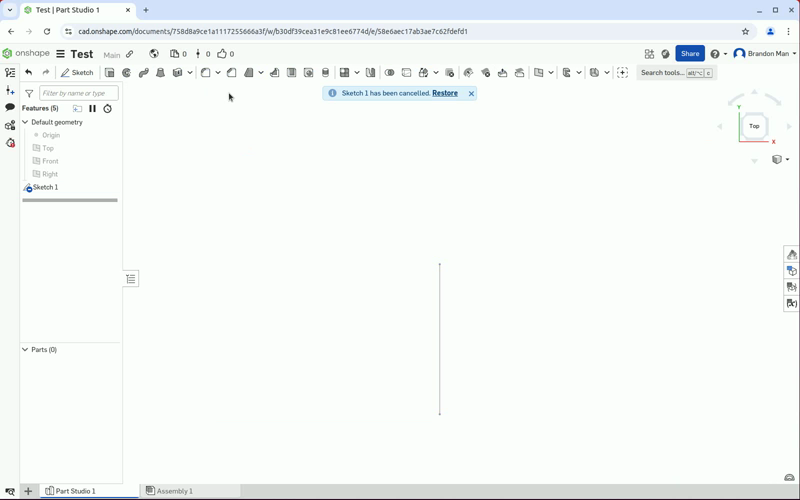
key(shift+h)
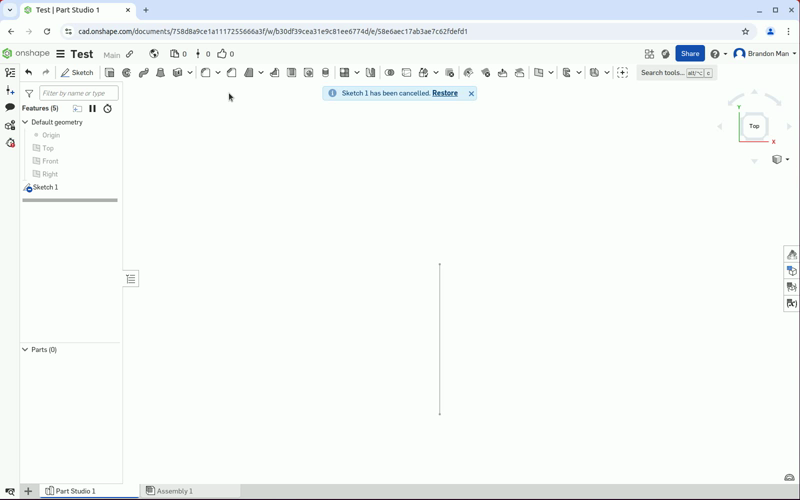
key(shift+s)
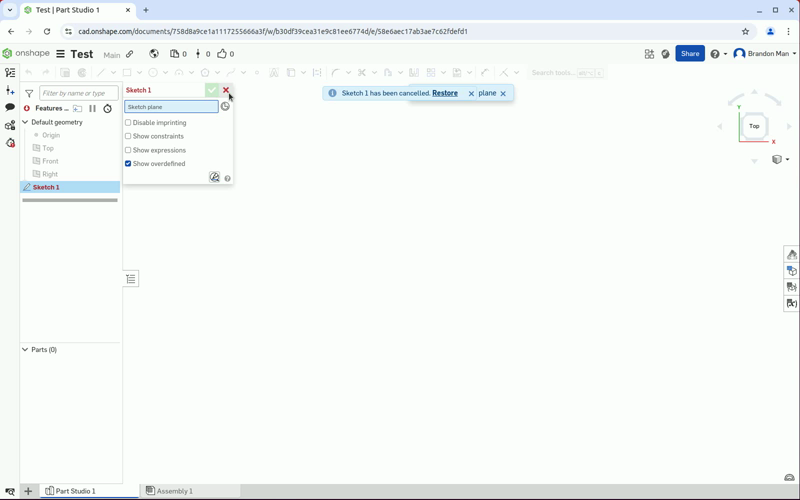
mouse_move(73, 150)
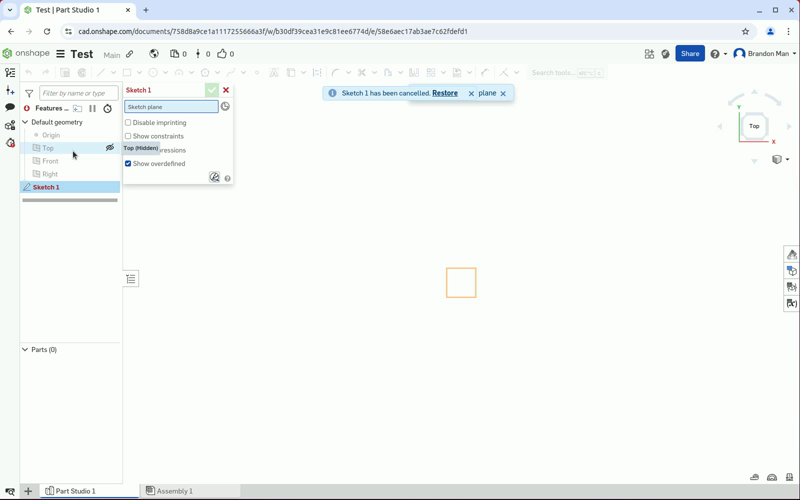
click(73, 150)
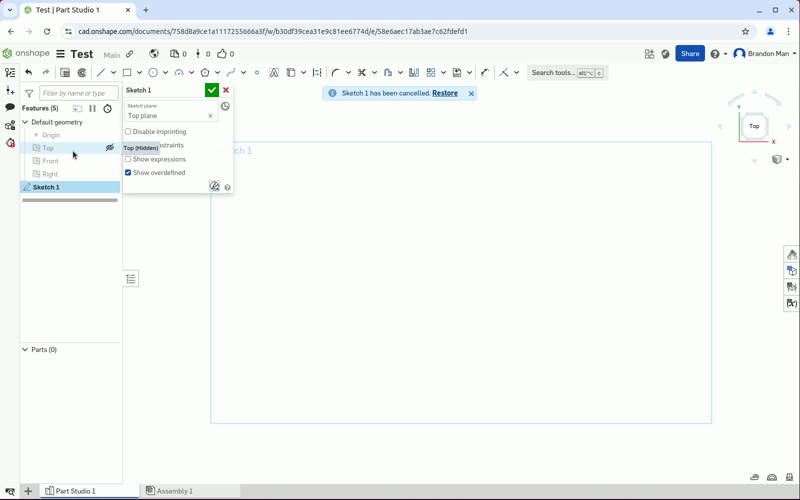
mouse_move(73, 352)
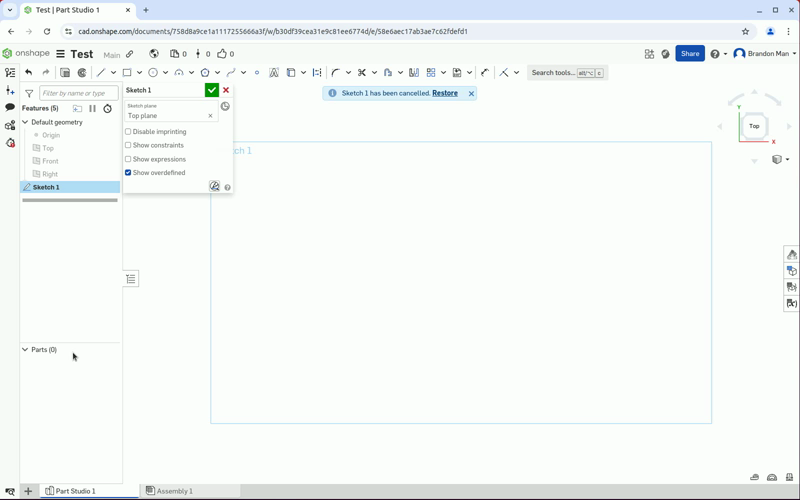
key(y)
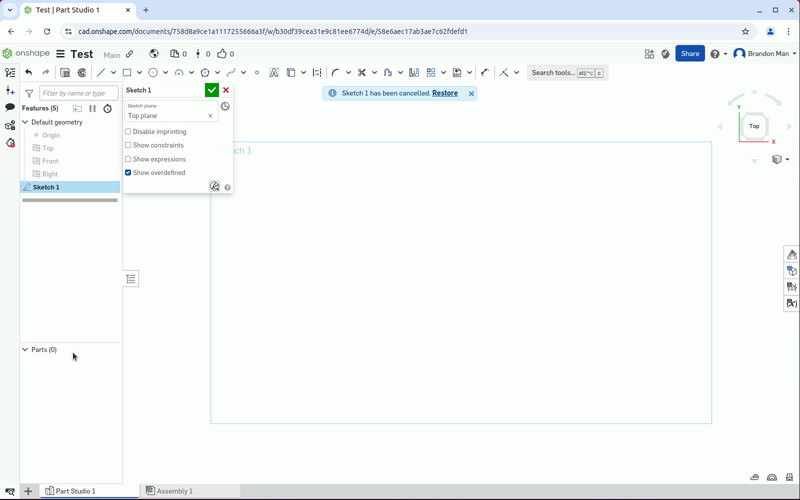
key(l)
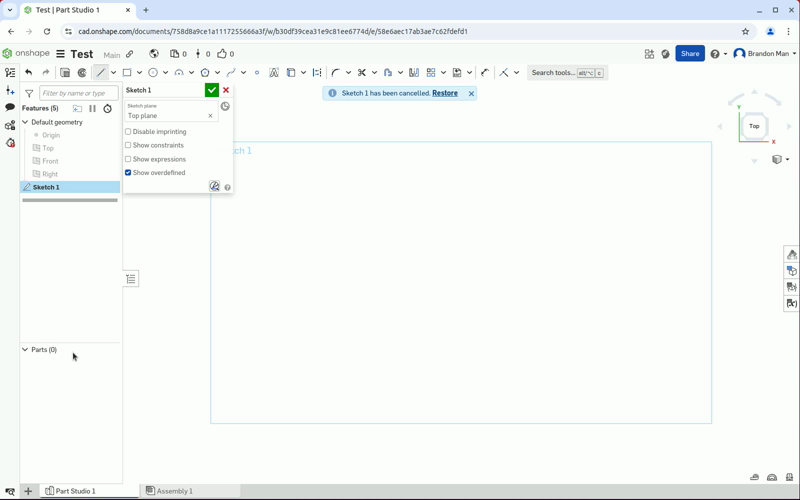
key_down(shift)
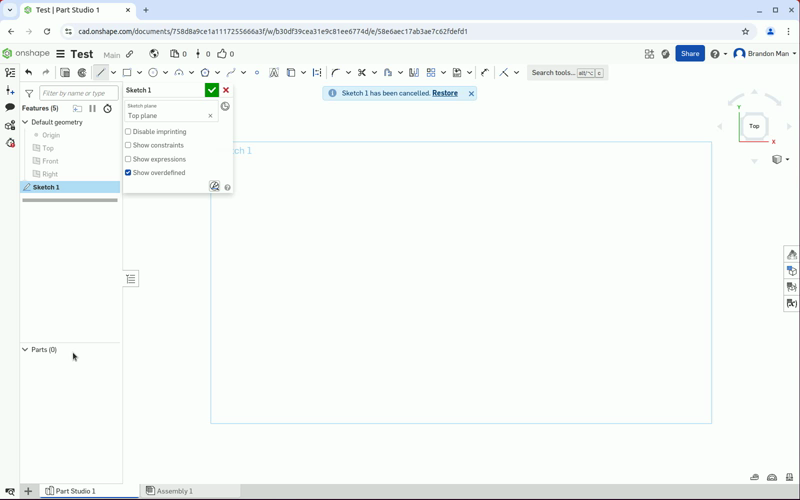
mouse_move(376, 329)
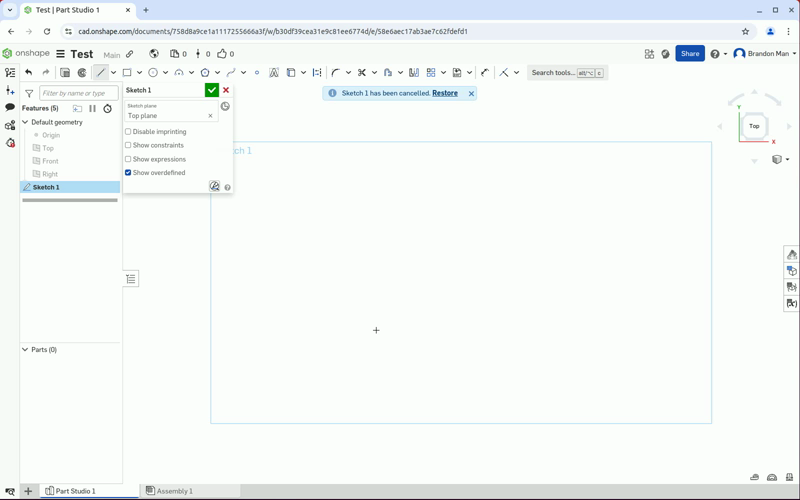
click(376, 329)
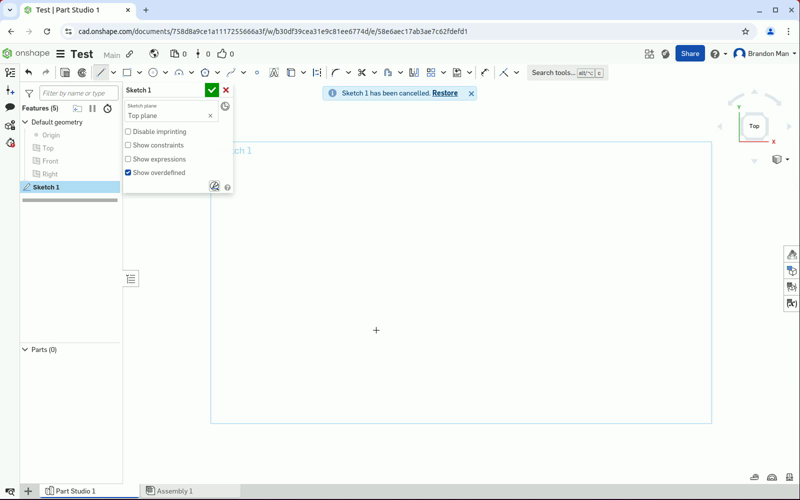
key_up(shift)
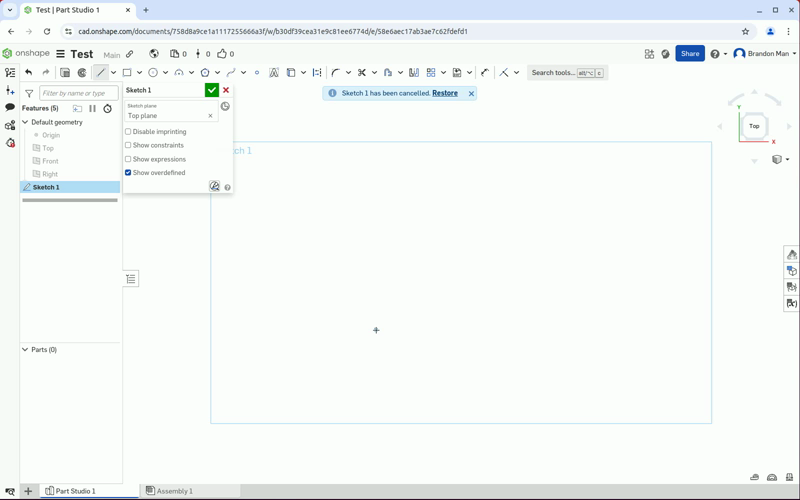
key_down(shift)
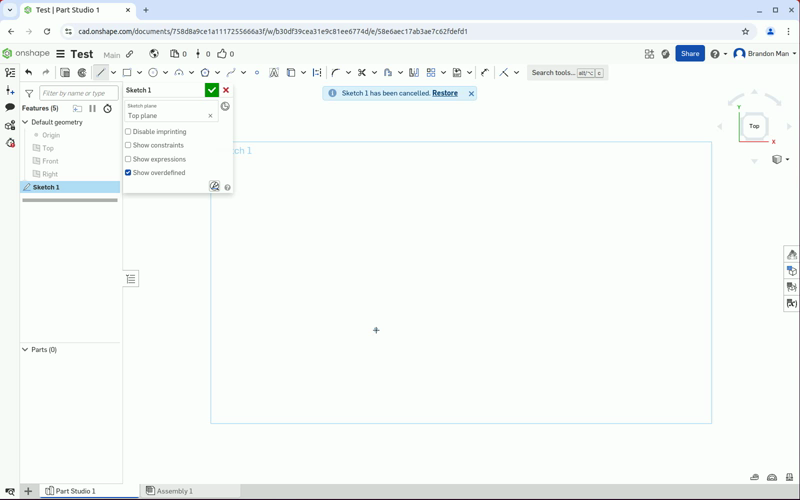
mouse_move(406, 329)
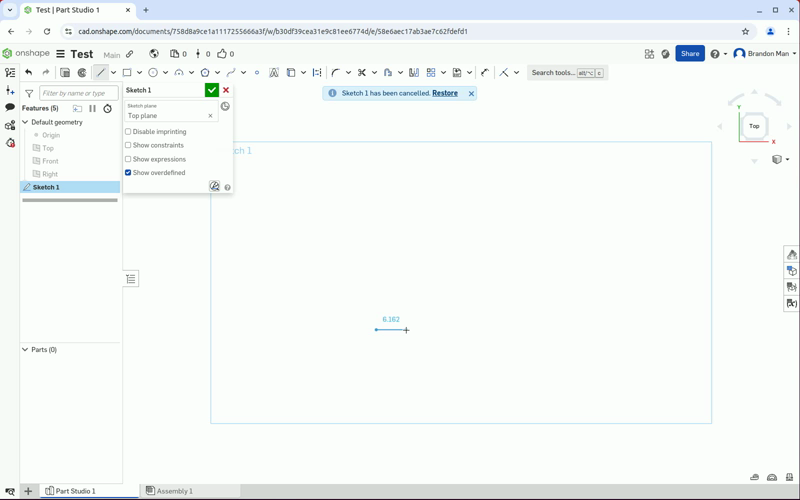
mouse_move(429, 329)
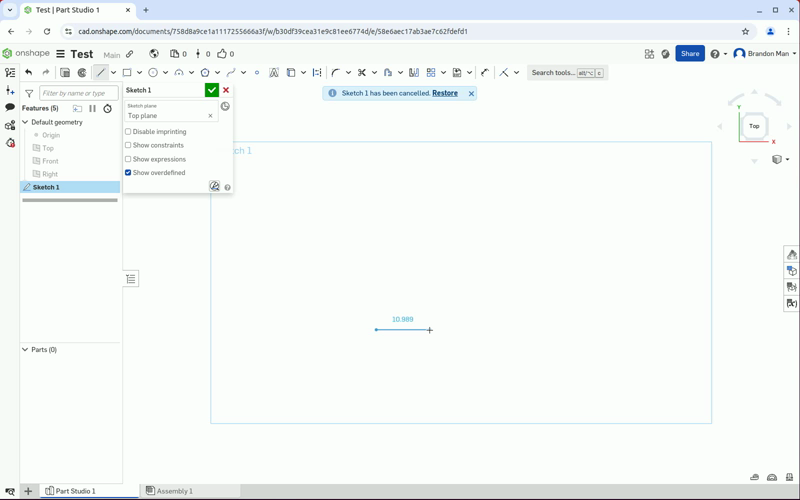
click(429, 329)
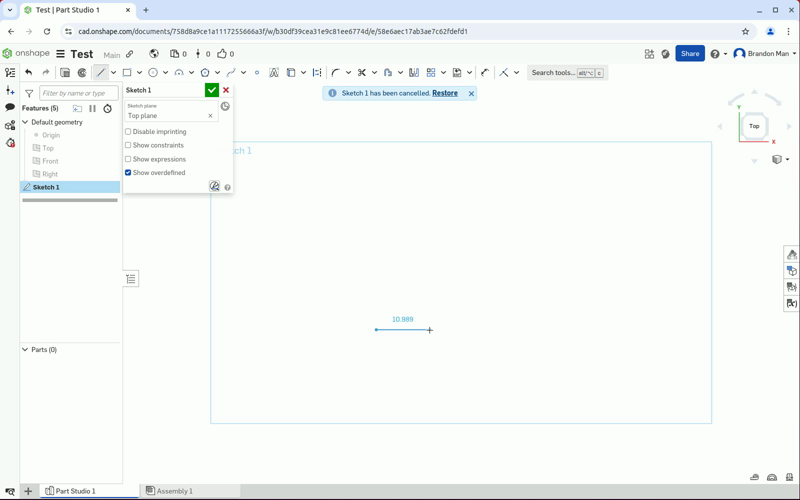
key_up(shift)
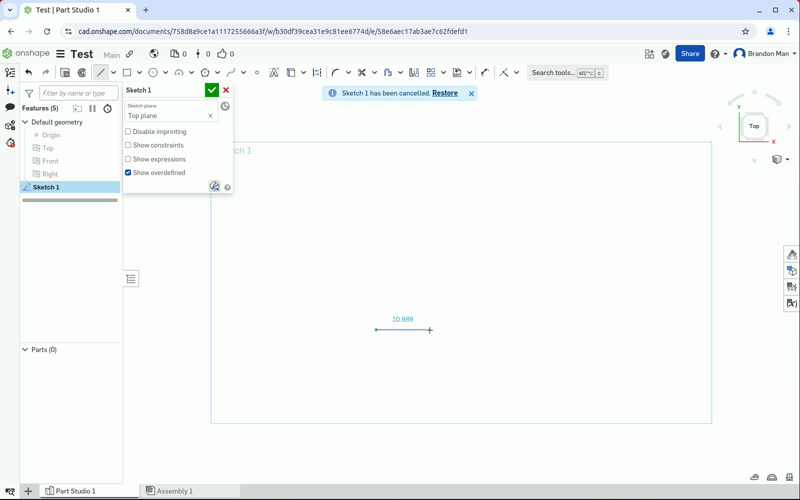
key_down(shift)
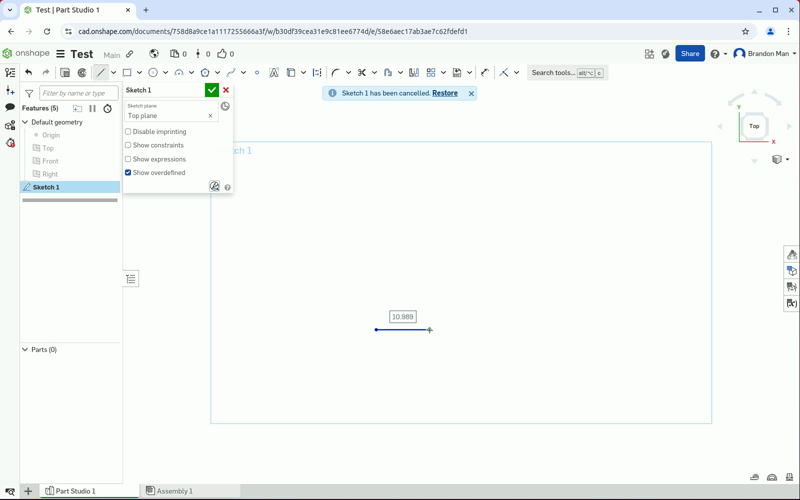
mouse_move(429, 197)
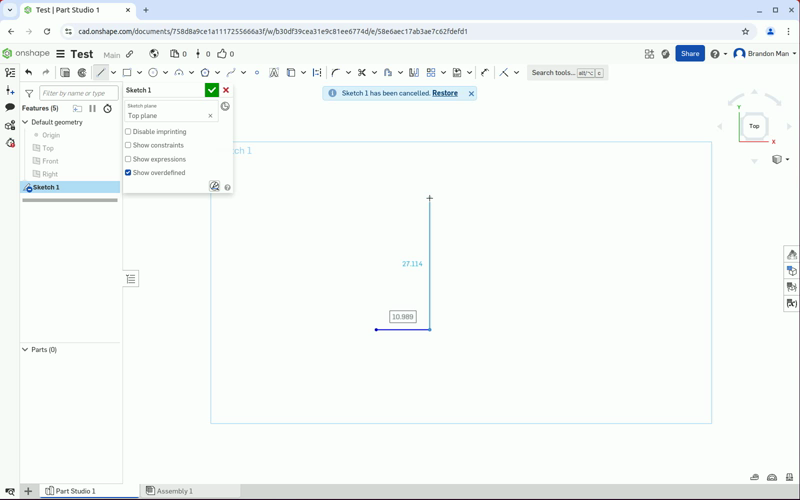
click(429, 197)
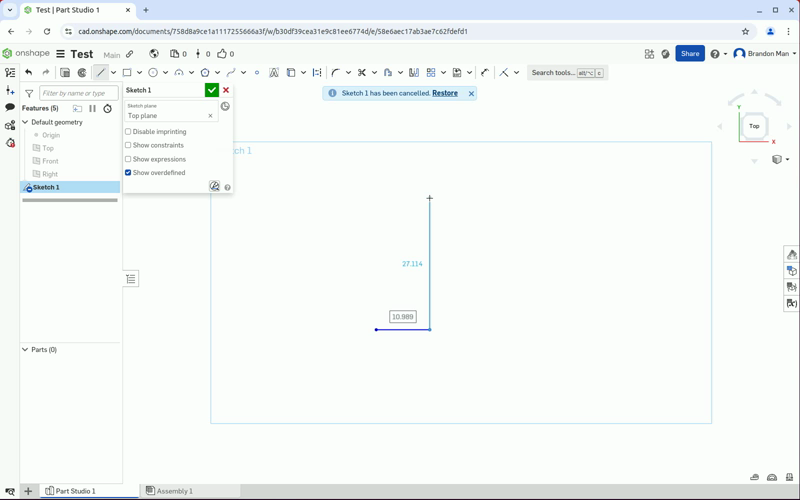
key_up(shift)
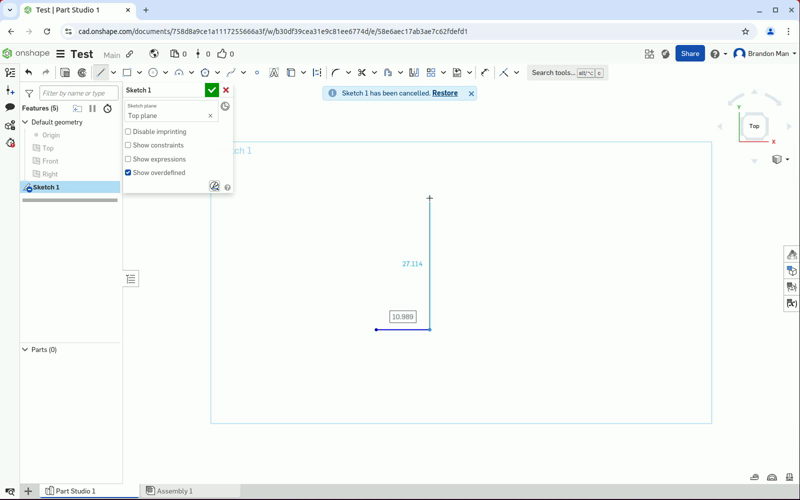
key_down(shift)
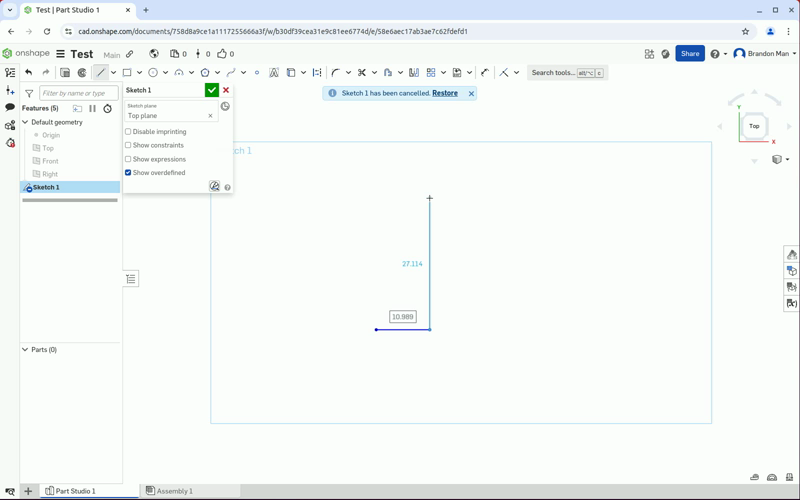
mouse_move(459, 197)
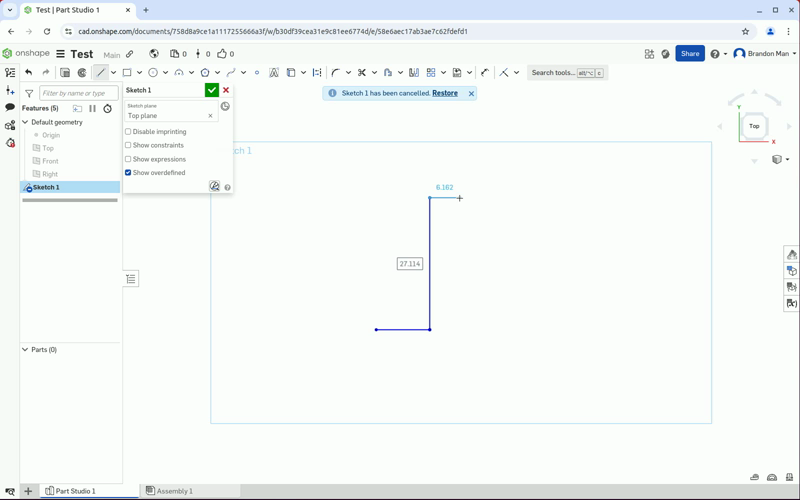
mouse_move(429, 170)
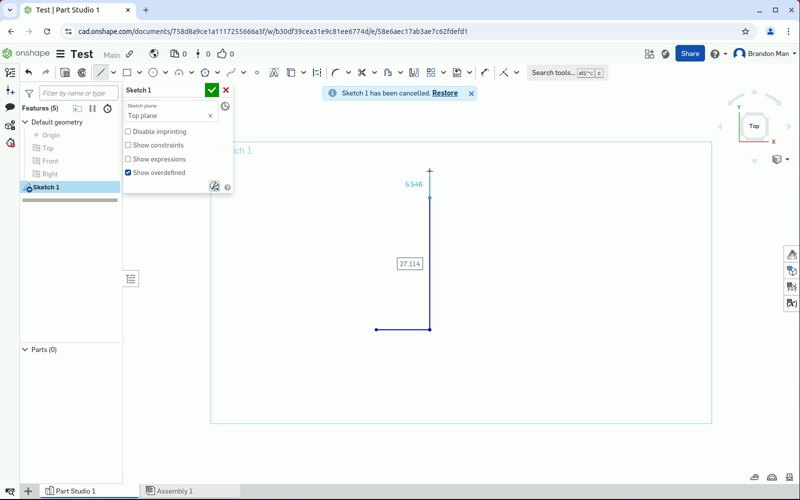
click(429, 170)
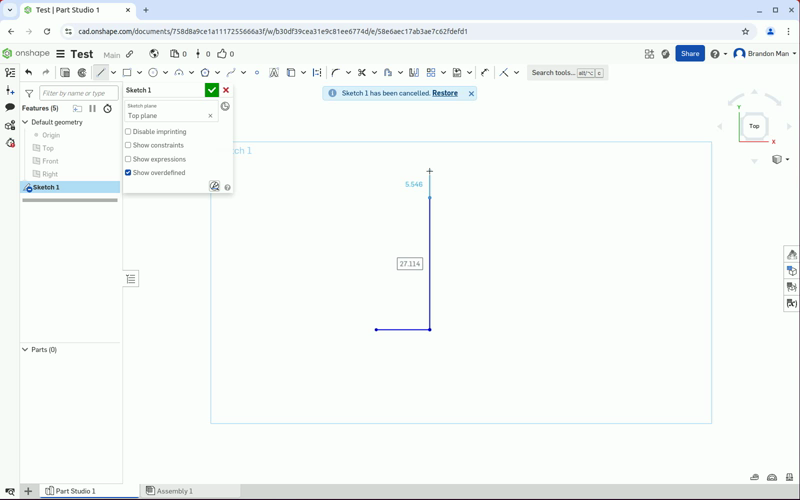
key_up(shift)
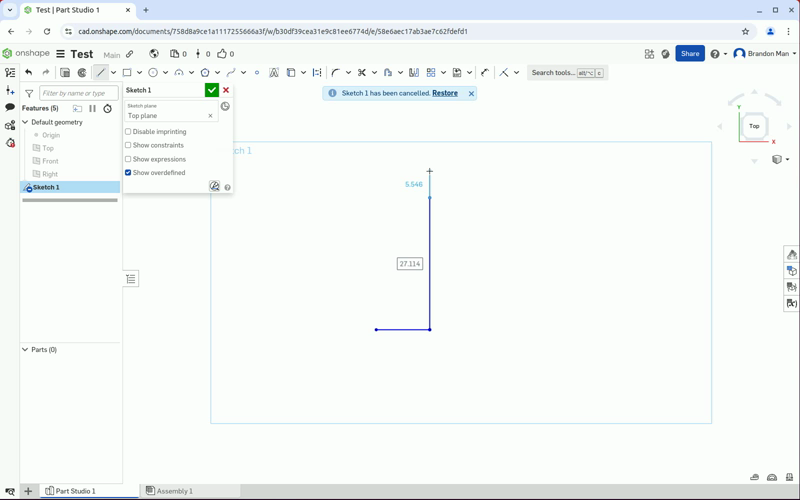
key_down(shift)
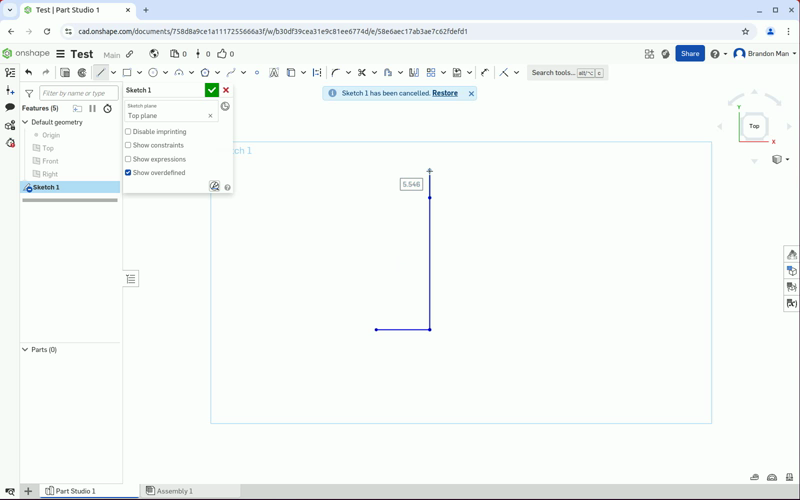
mouse_move(459, 170)
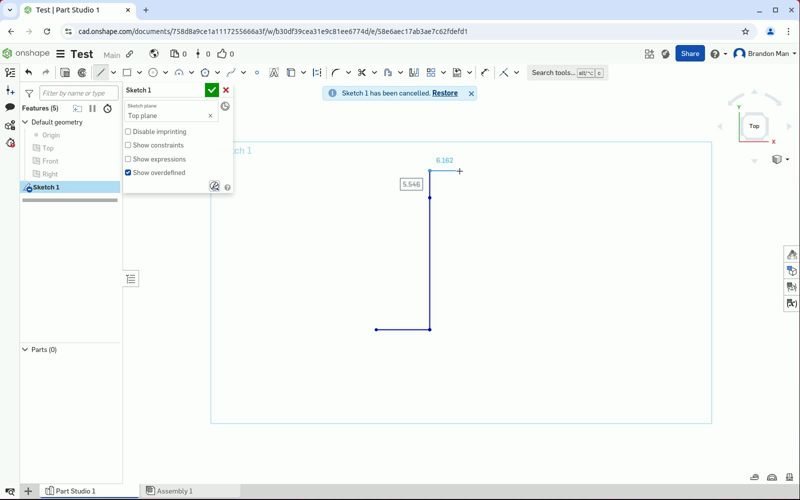
mouse_move(376, 170)
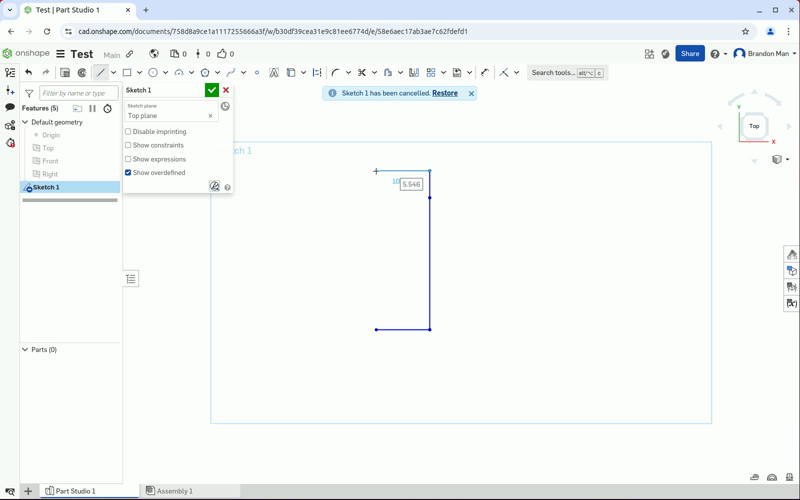
click(376, 170)
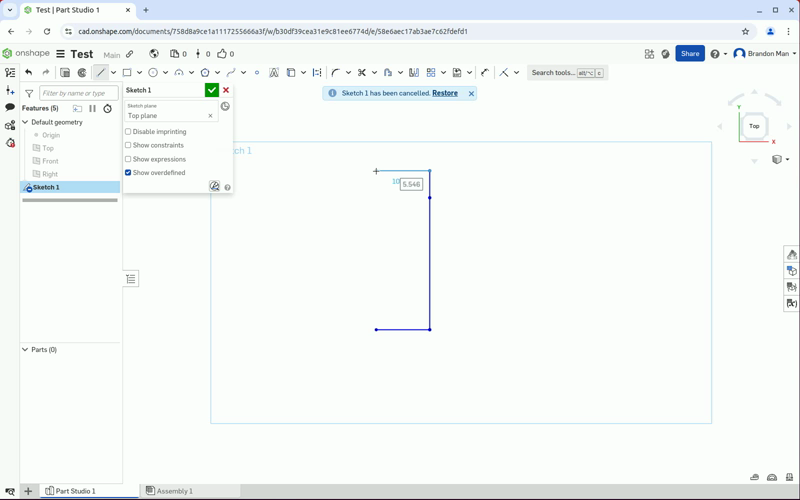
key_up(shift)
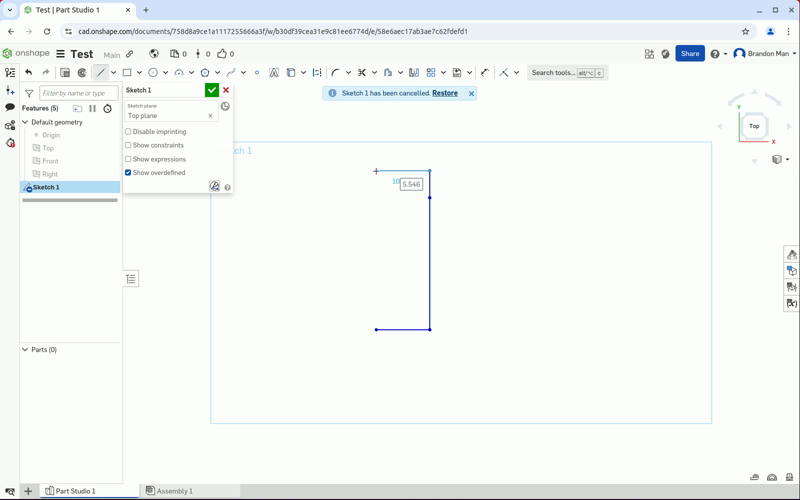
key_down(shift)
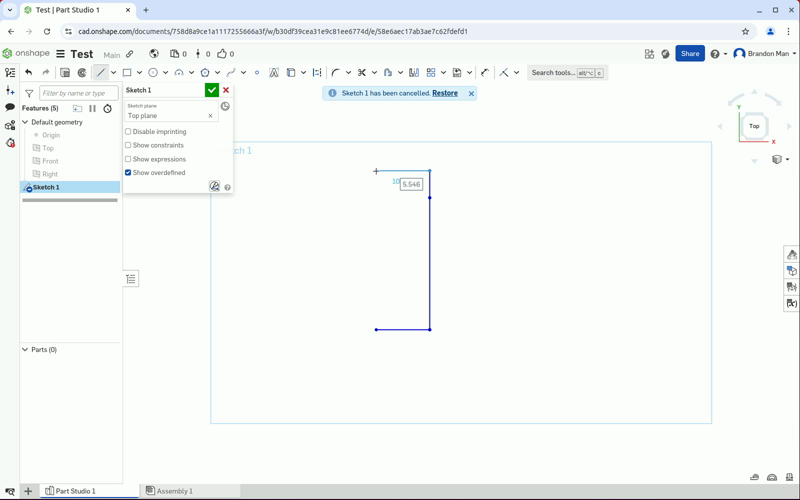
mouse_move(376, 329)
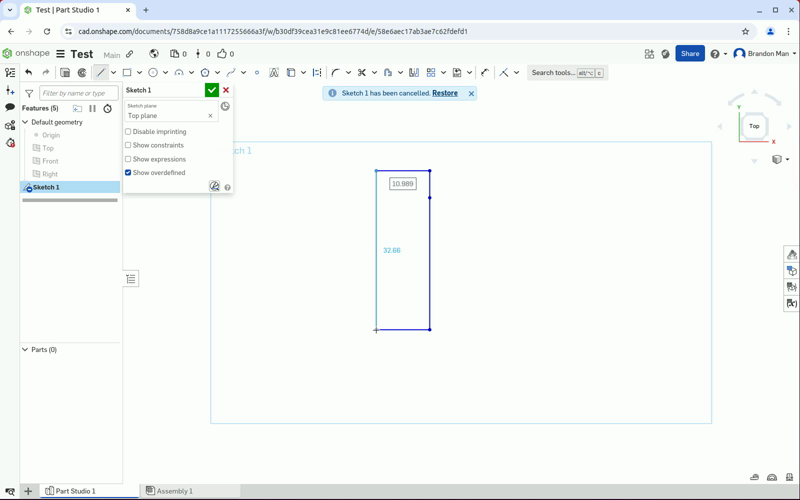
key_up(shift)
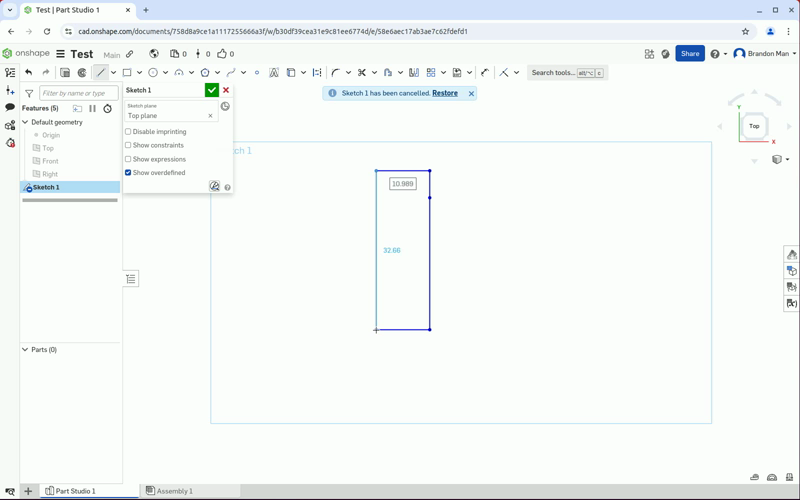
click(376, 329)
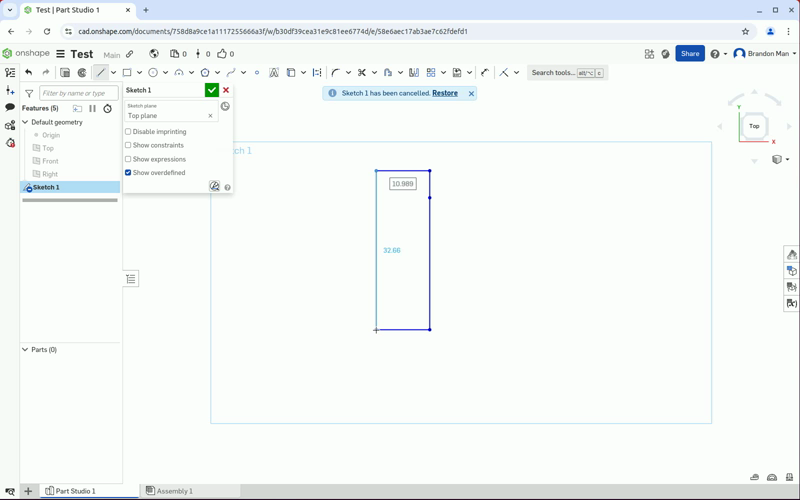
key(esc)
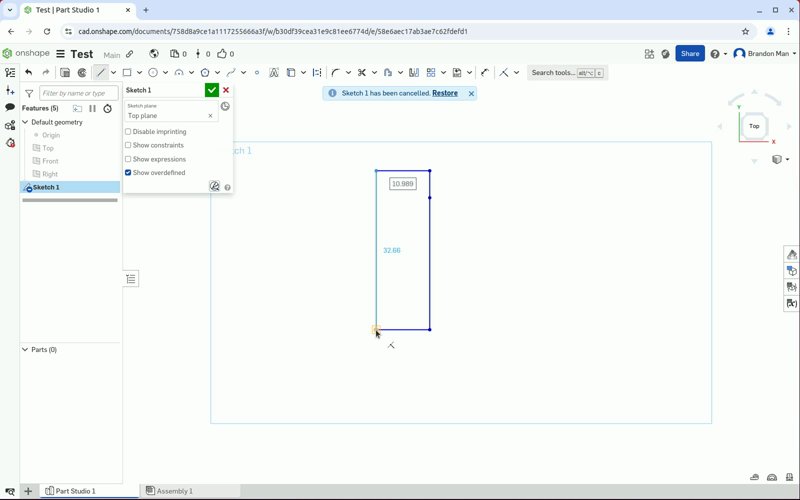
mouse_move(415, 215)
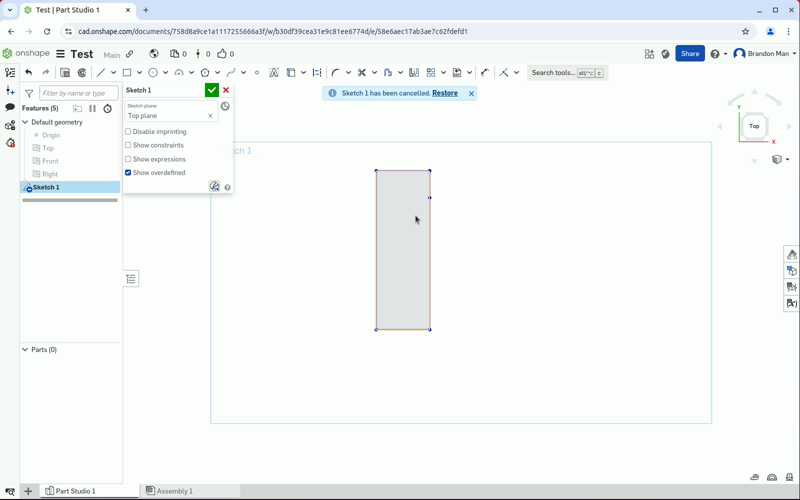
click(415, 215)
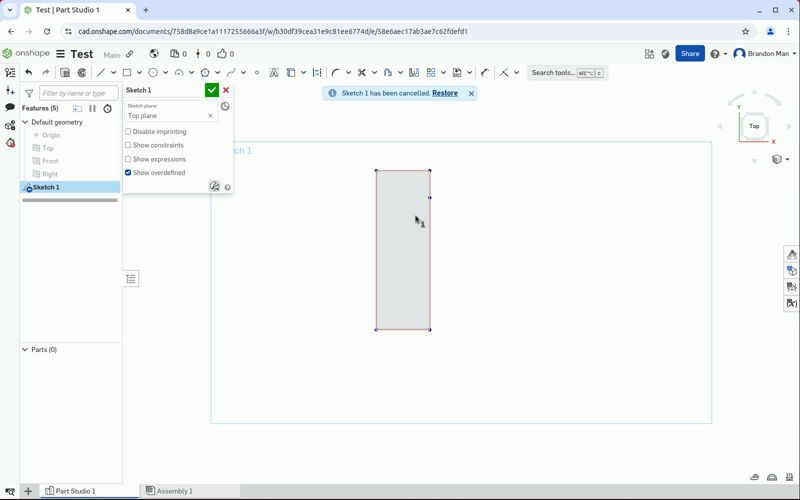
mouse_move(73, 352)
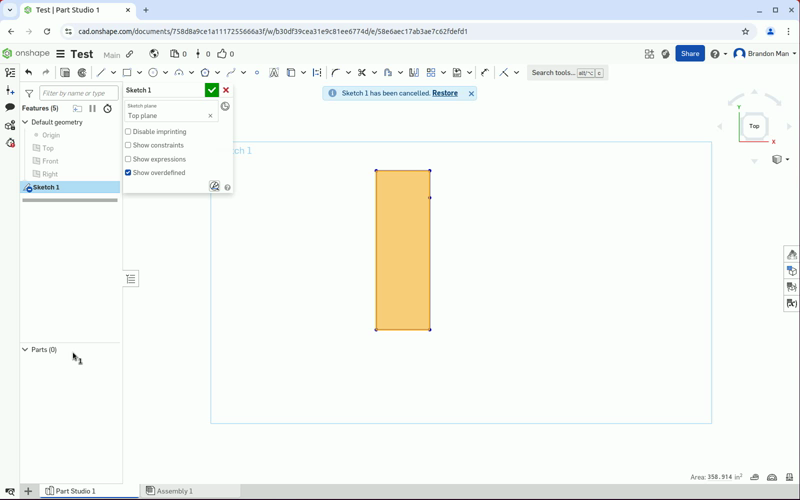
key(shift+y)
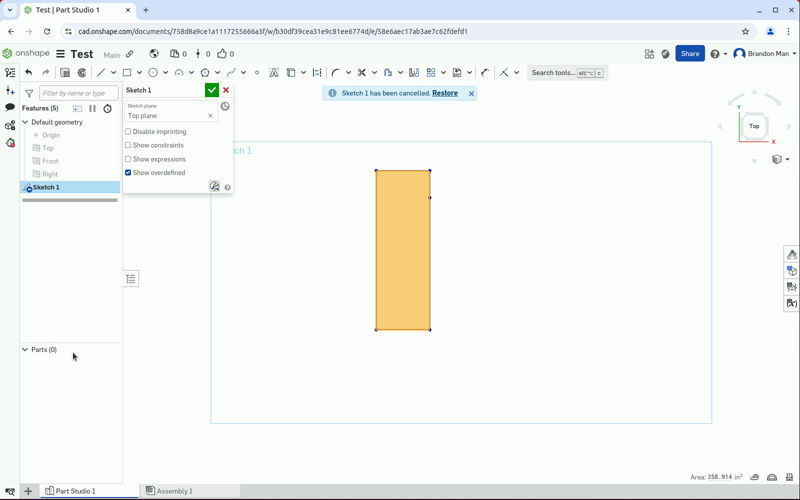
key(shift+e)
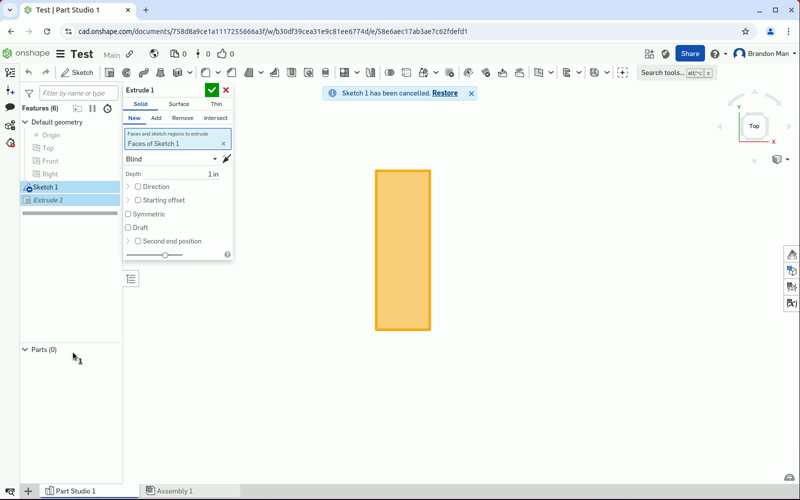
mouse_move(143, 106)
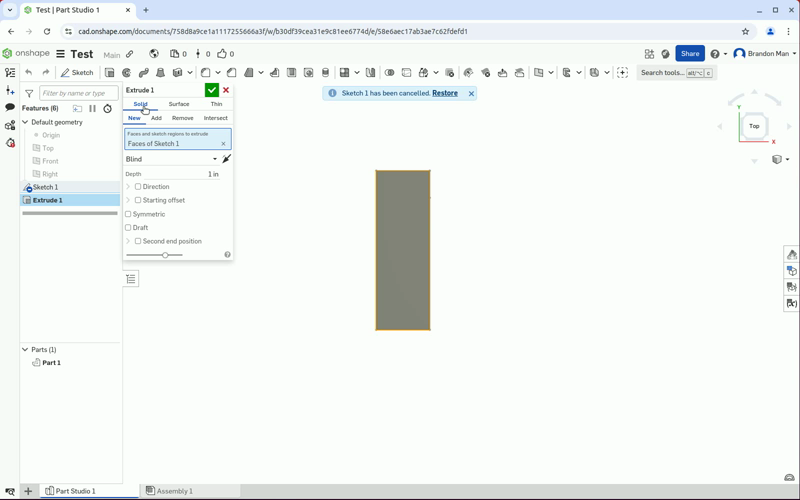
click(143, 106)
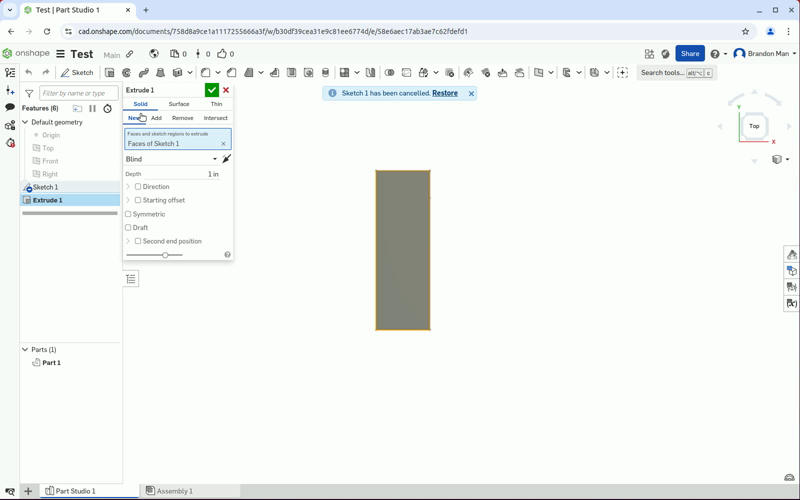
mouse_move(137, 120)
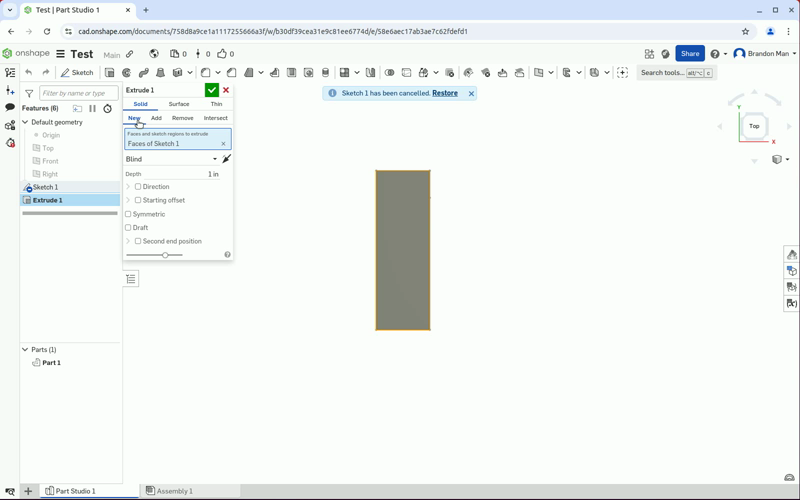
click(137, 120)
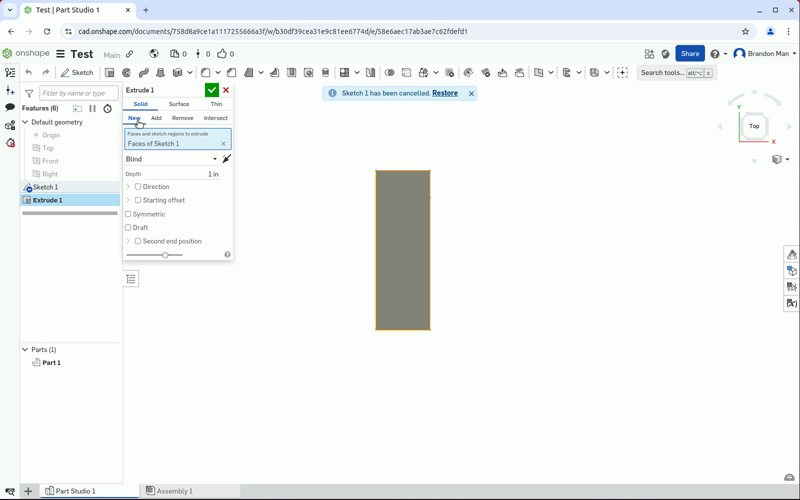
key(tab, 4)
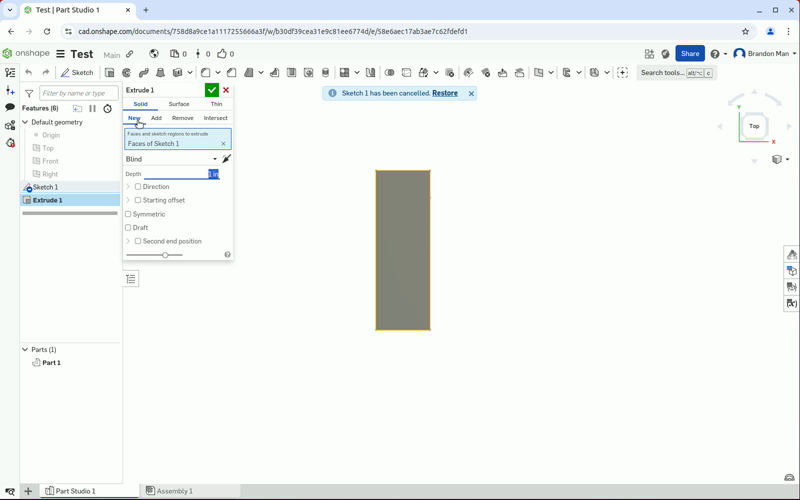
text(10.832)
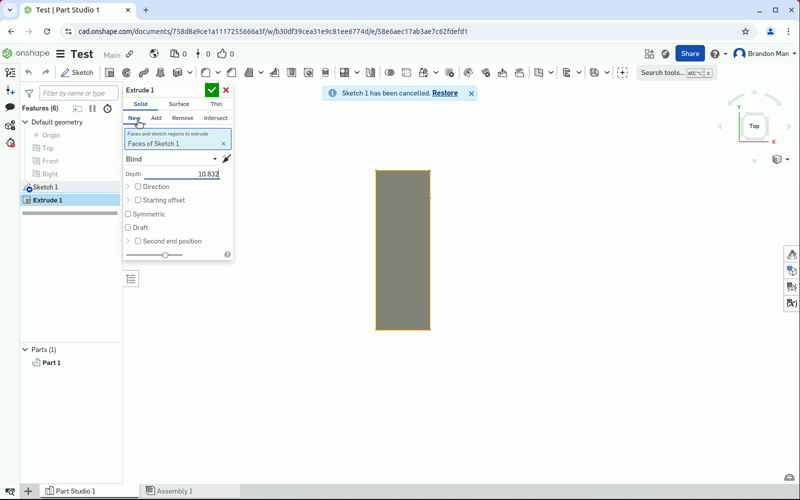
key(enter)
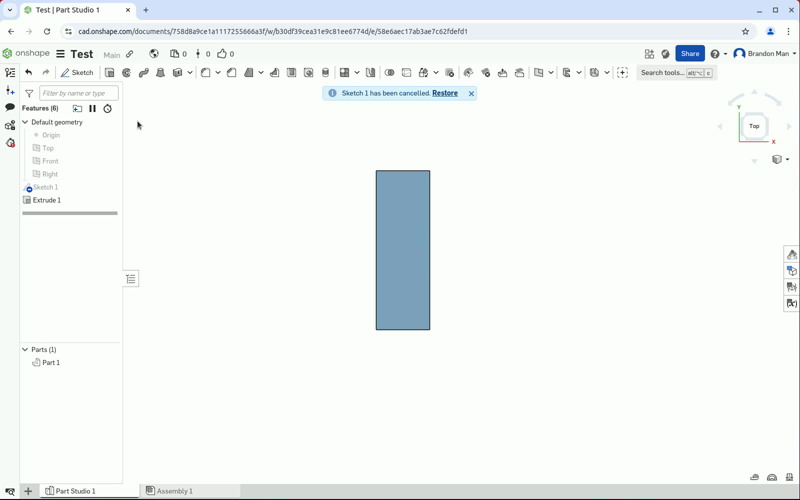
key(shift+h)
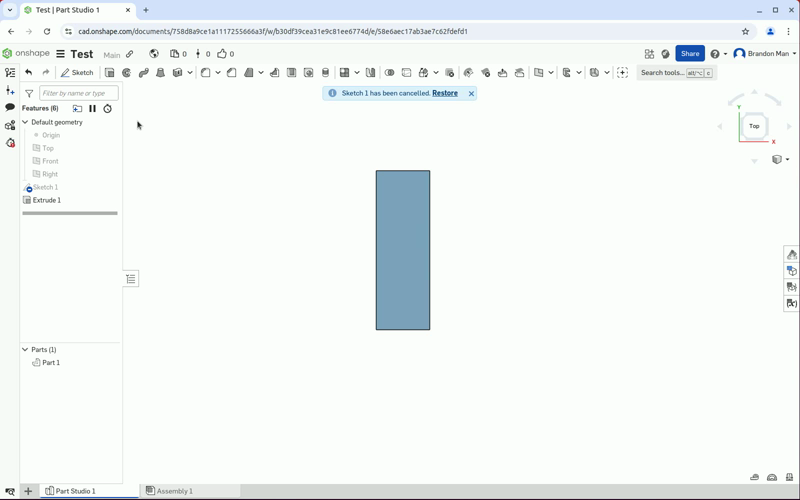
key(shift+h)
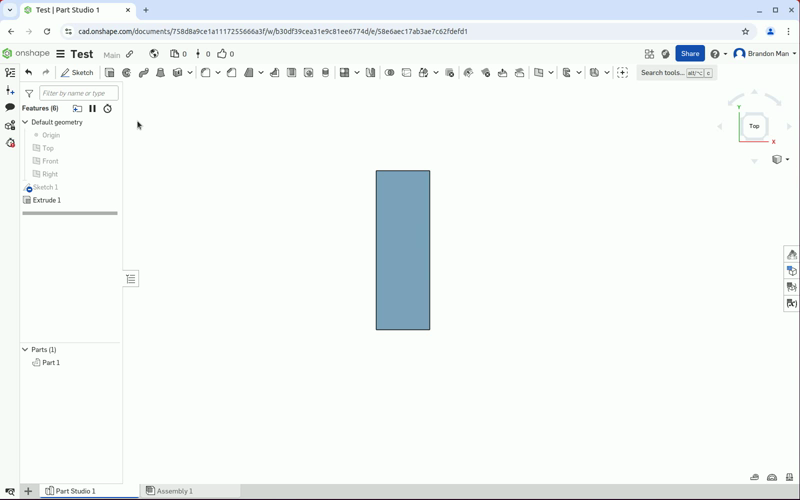
mouse_move(73, 189)
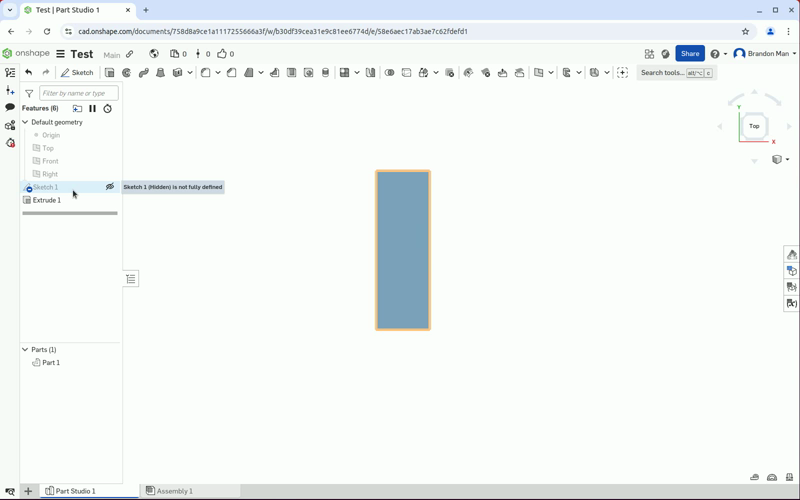
click(73, 189)
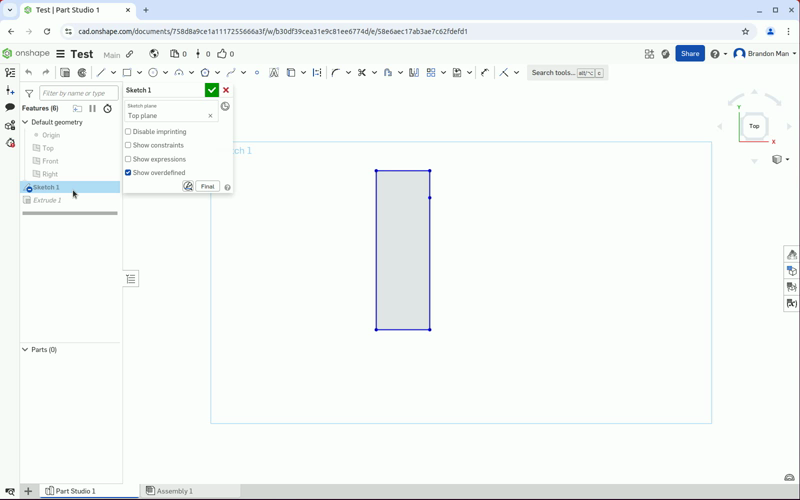
mouse_move(229, 92)
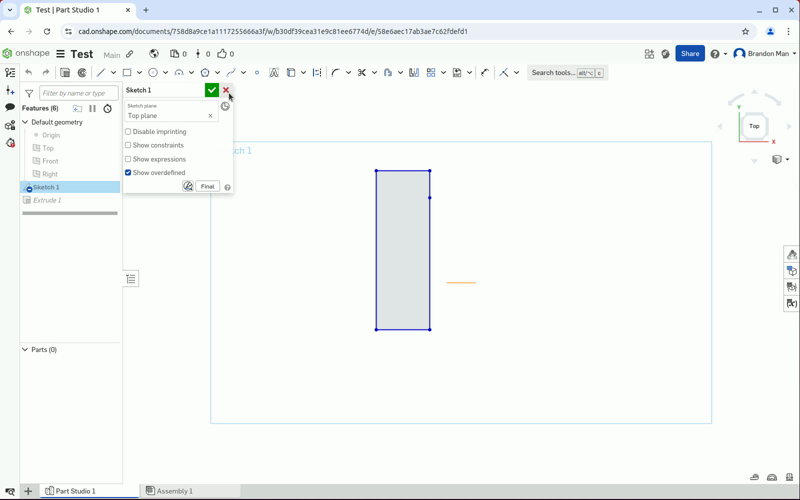
click(229, 92)
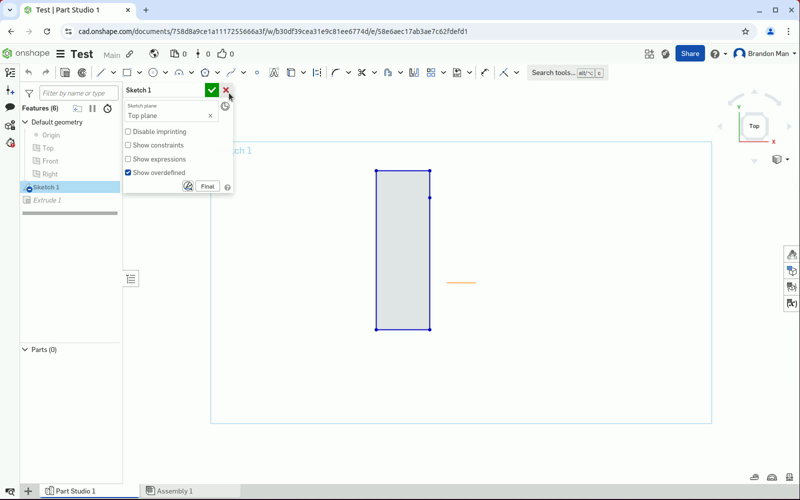
key(shift+s)
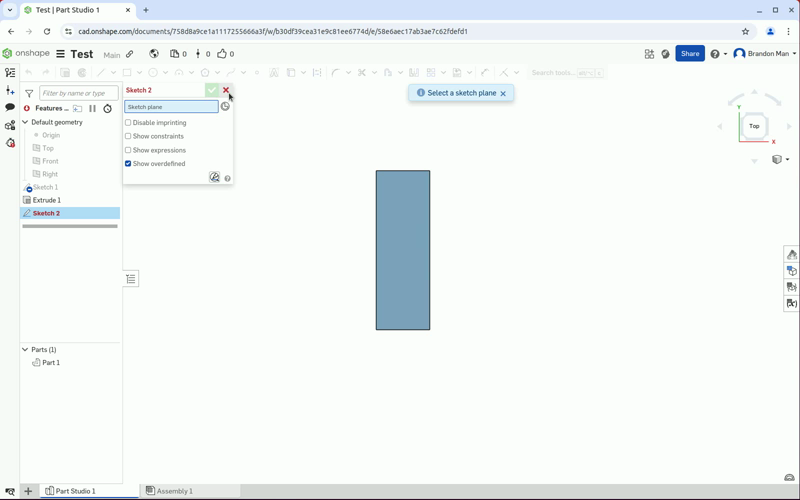
mouse_move(73, 150)
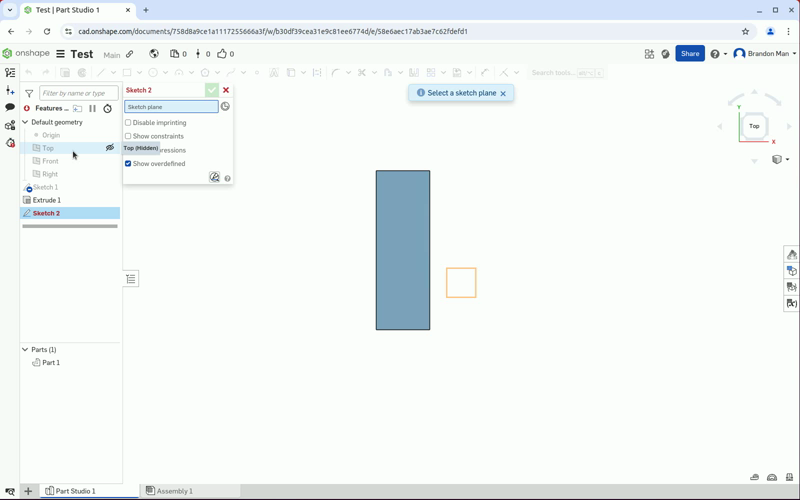
click(73, 150)
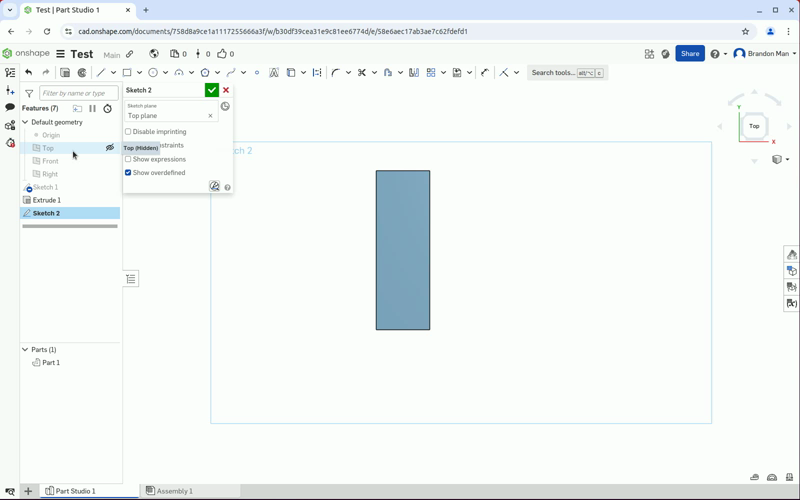
mouse_move(73, 352)
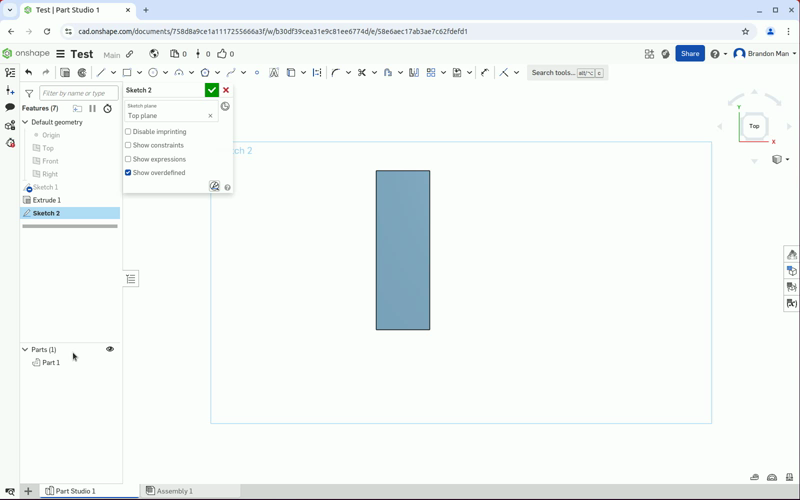
key(y)
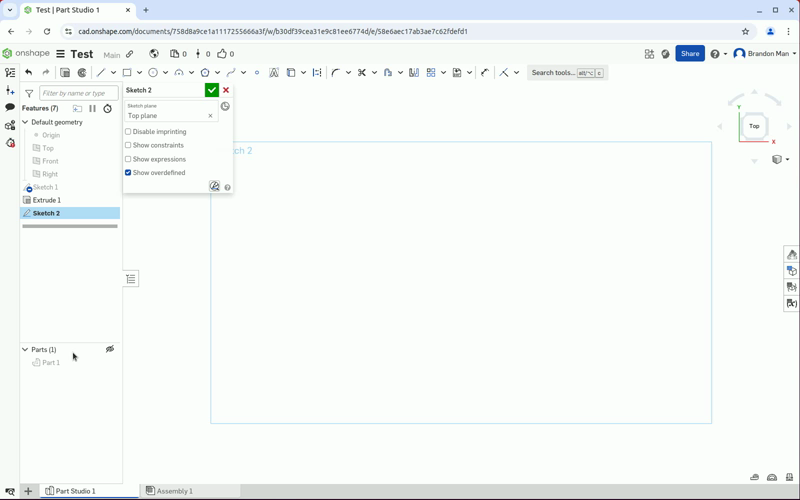
key(l)
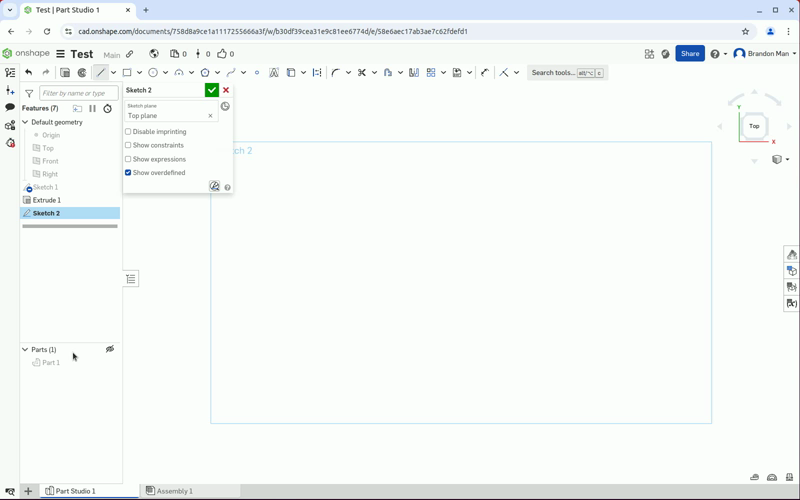
key_down(shift)
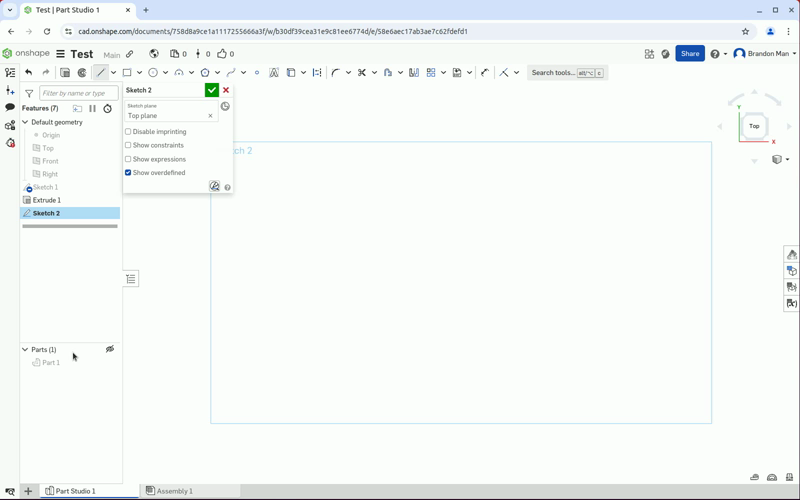
mouse_move(429, 197)
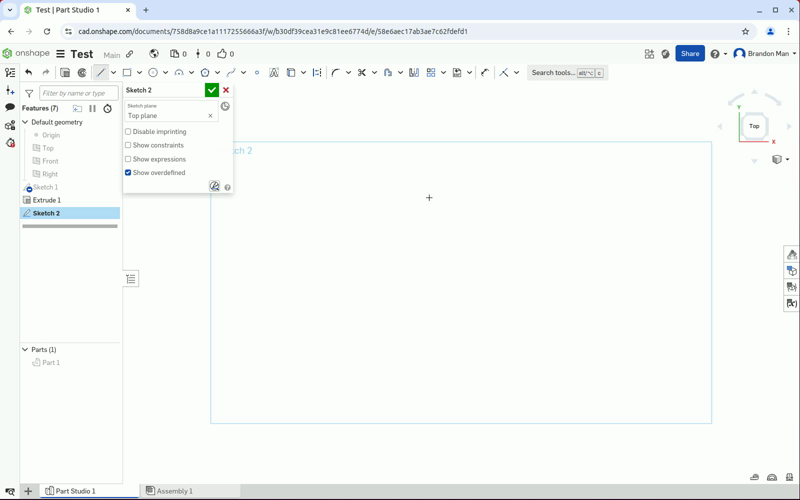
click(429, 197)
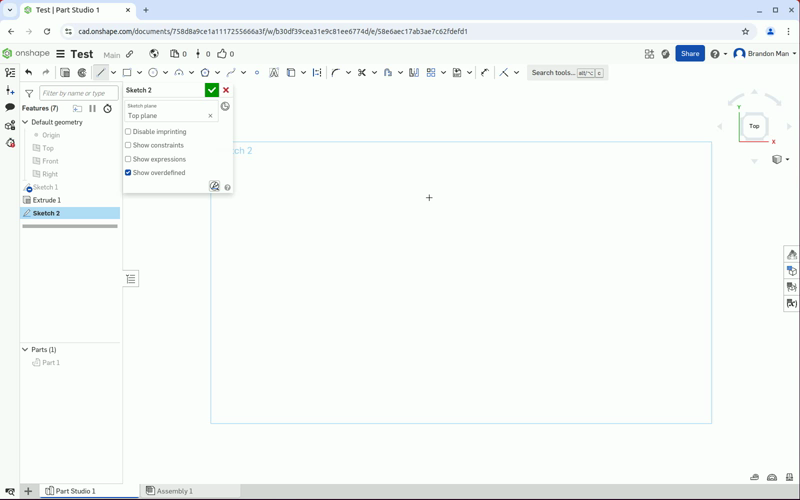
key_up(shift)
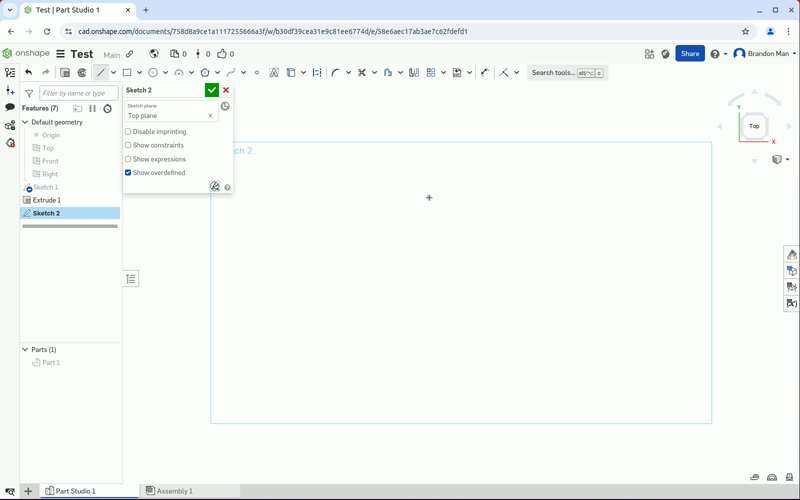
key_down(shift)
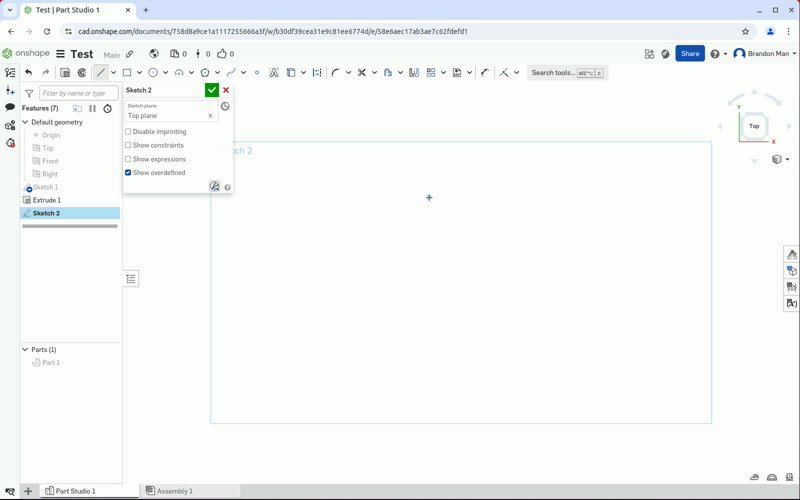
mouse_move(534, 197)
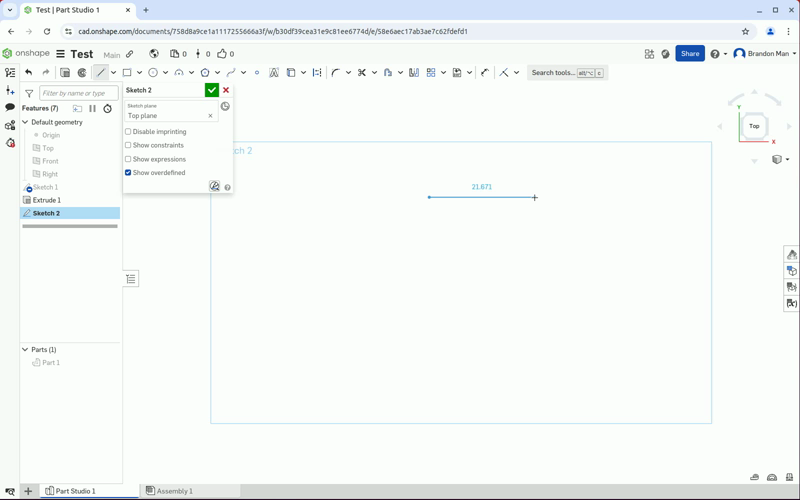
click(534, 197)
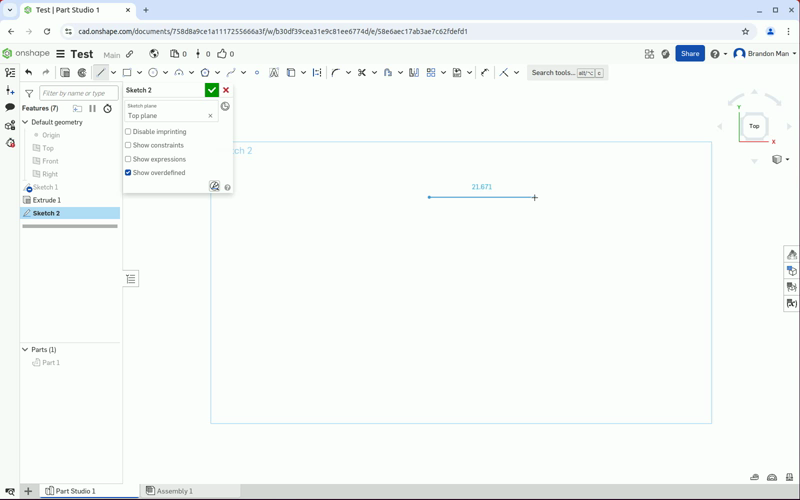
key_up(shift)
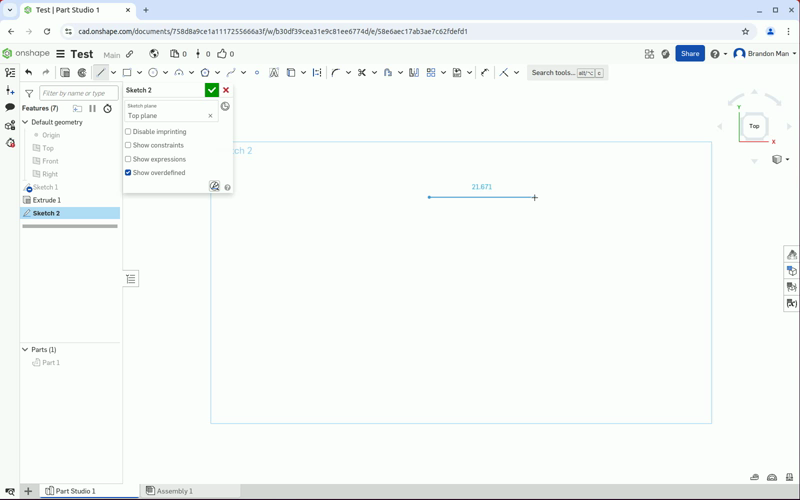
key_down(shift)
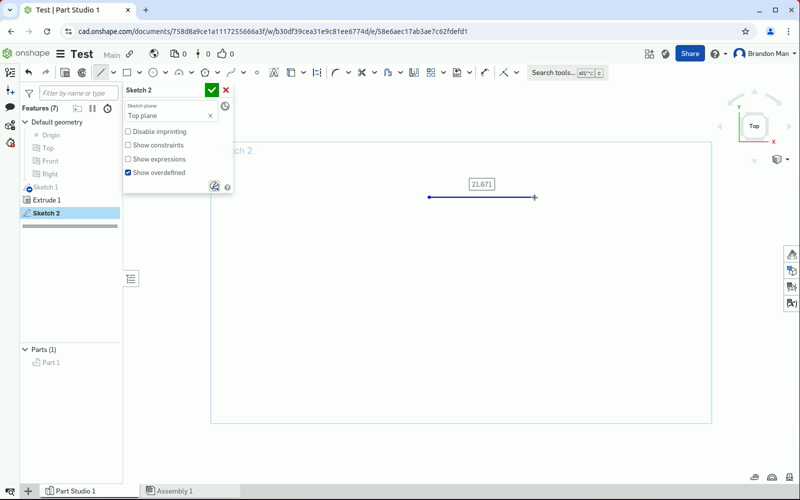
mouse_move(564, 197)
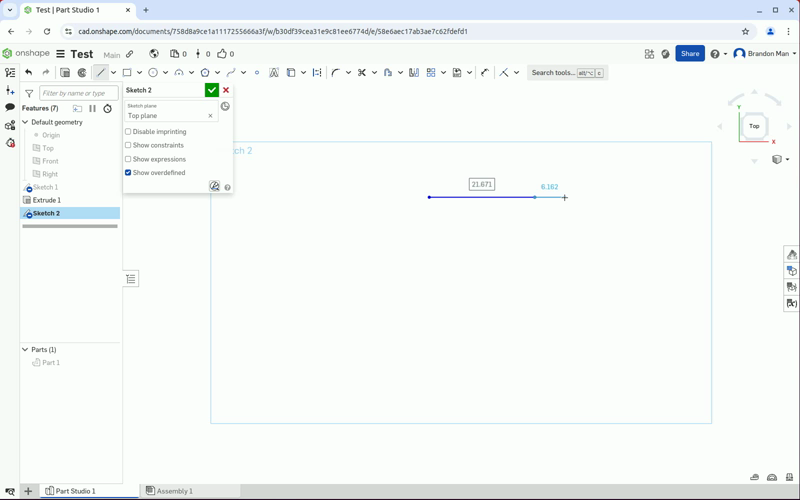
mouse_move(534, 170)
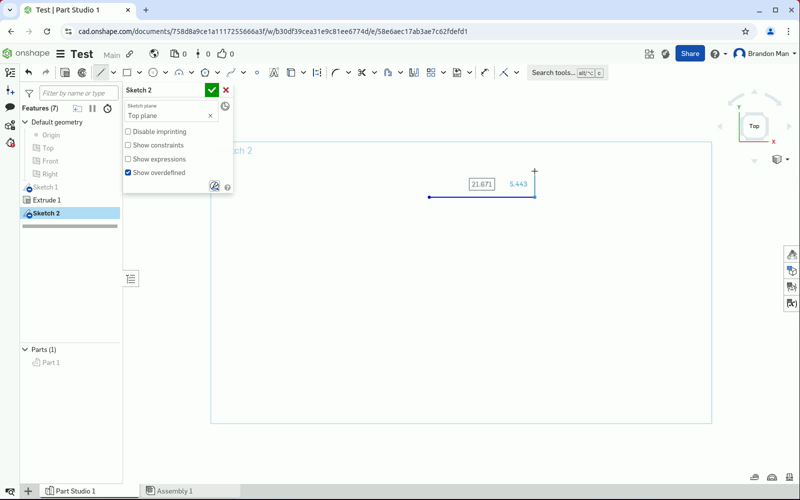
click(534, 170)
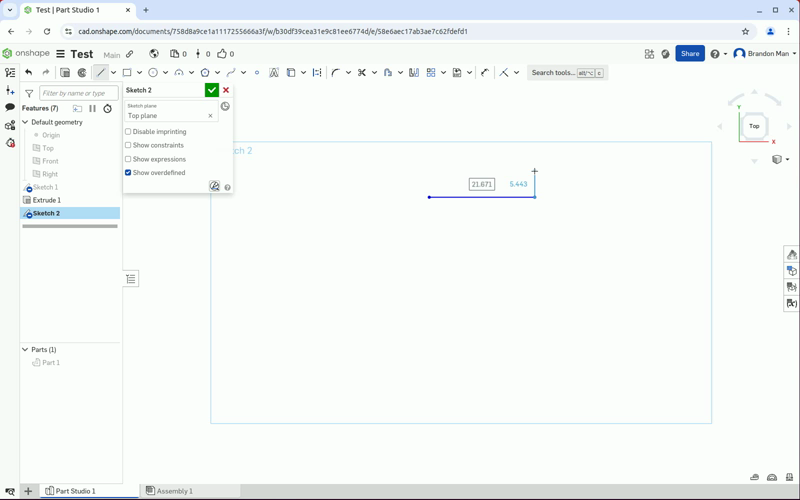
key_up(shift)
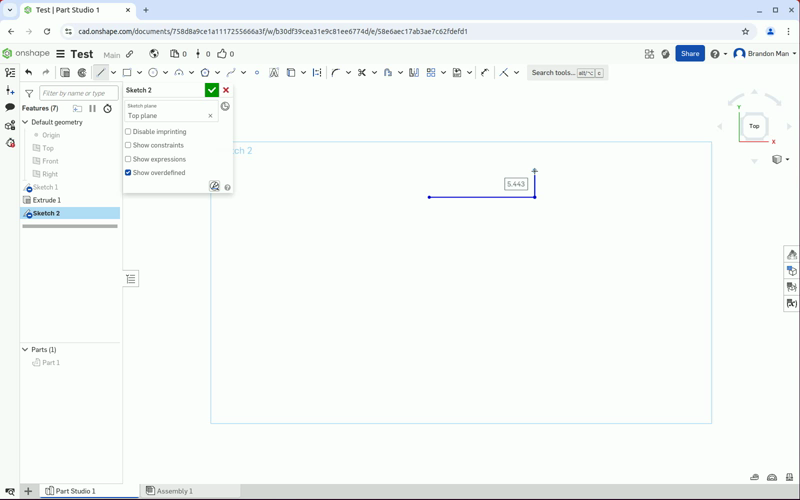
key_down(shift)
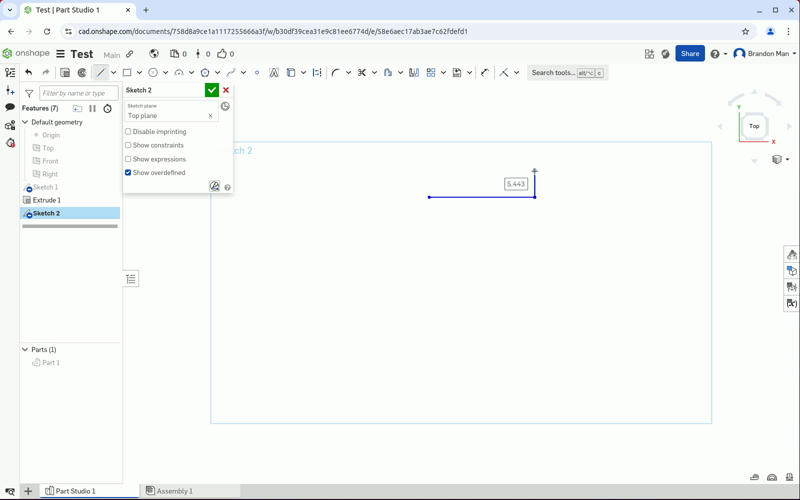
mouse_move(429, 170)
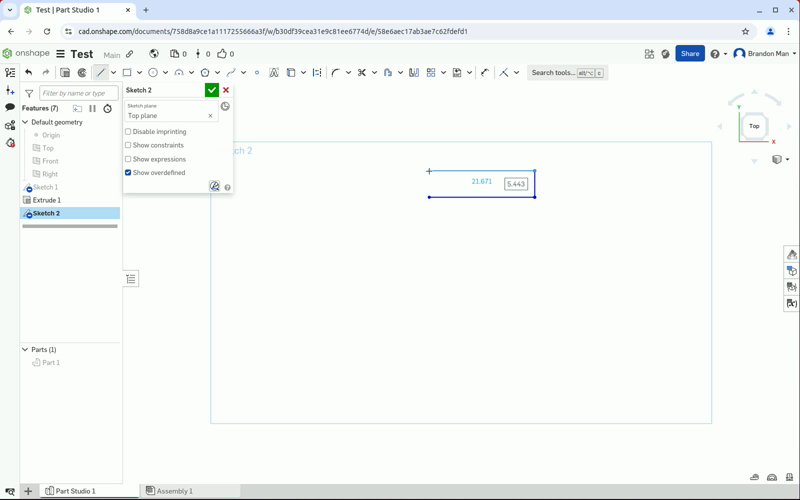
click(429, 170)
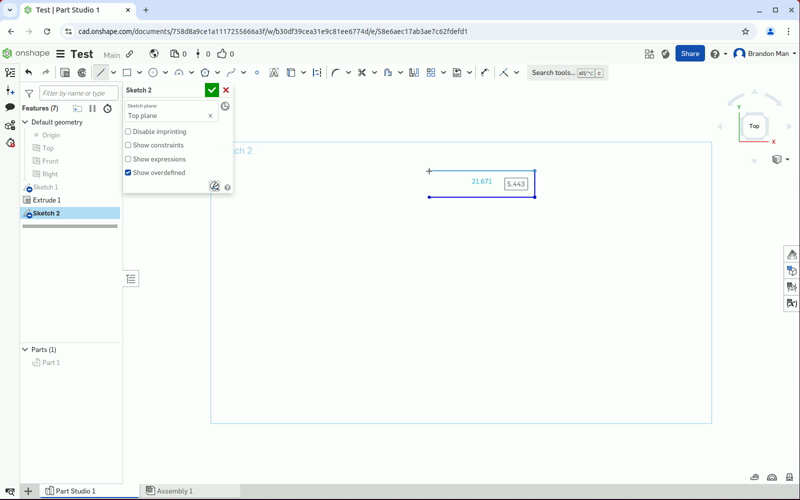
key_up(shift)
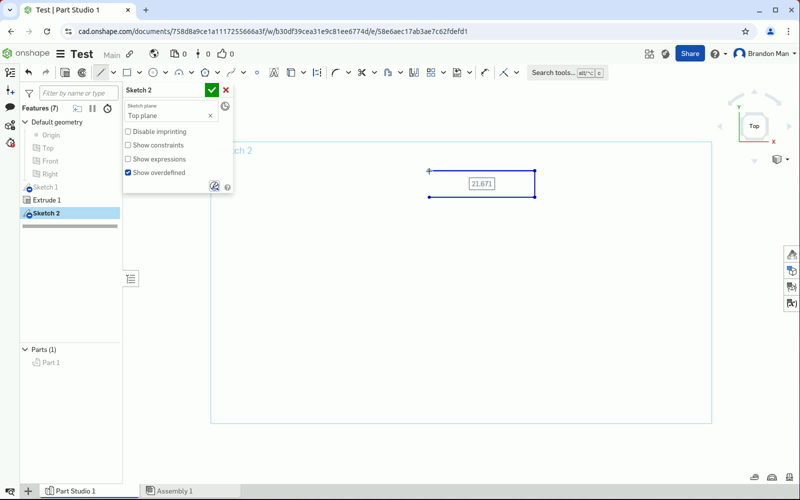
mouse_move(459, 170)
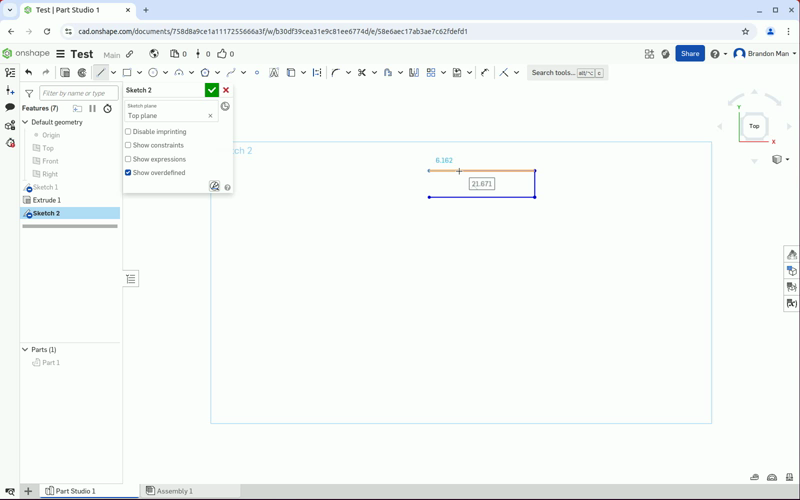
key_down(shift)
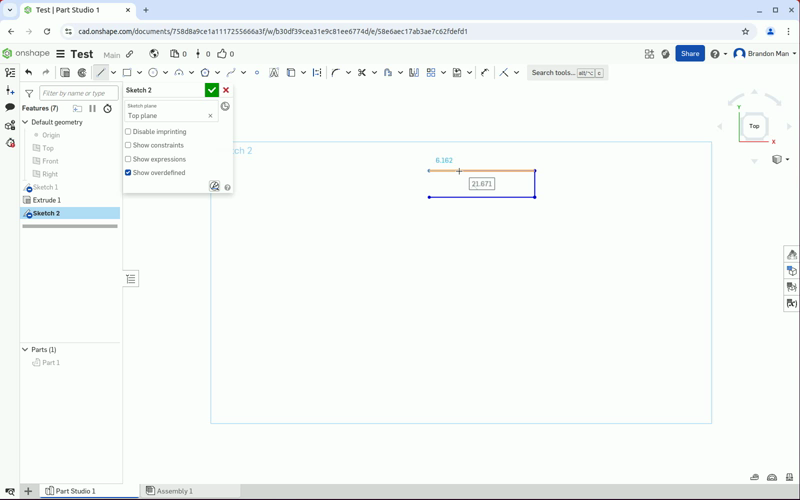
mouse_move(429, 197)
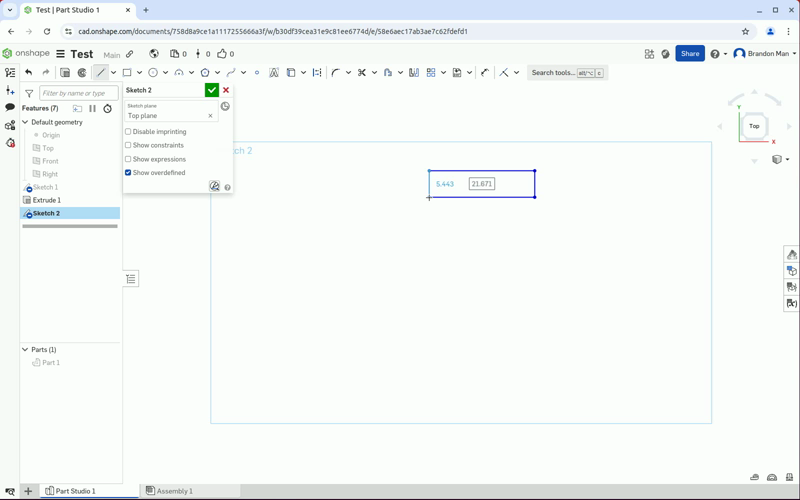
key_up(shift)
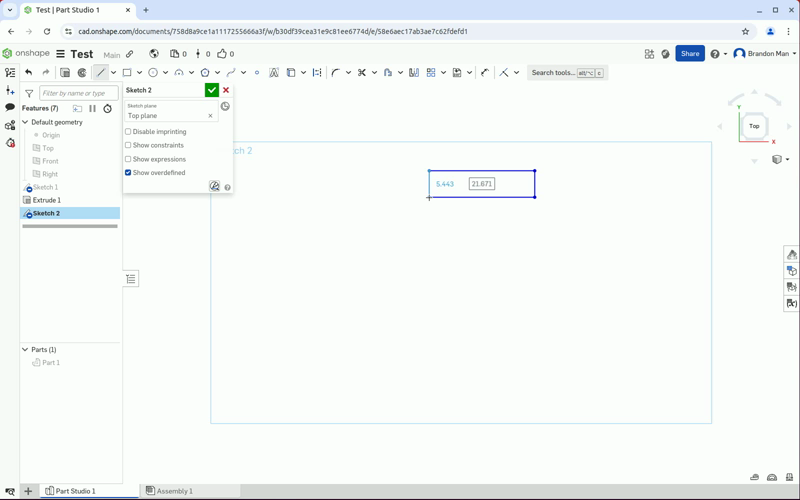
click(429, 197)
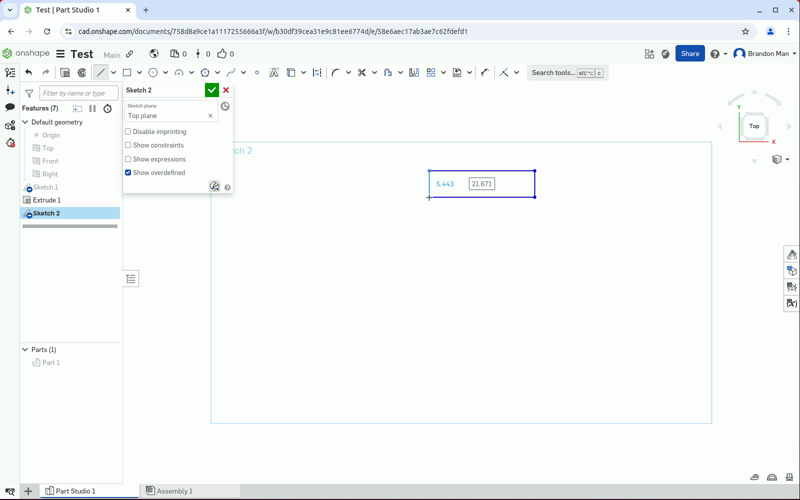
key(esc)
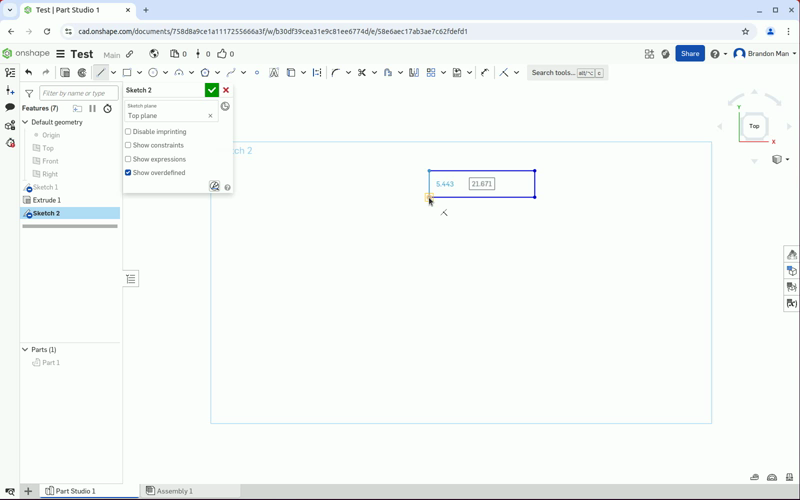
mouse_move(453, 195)
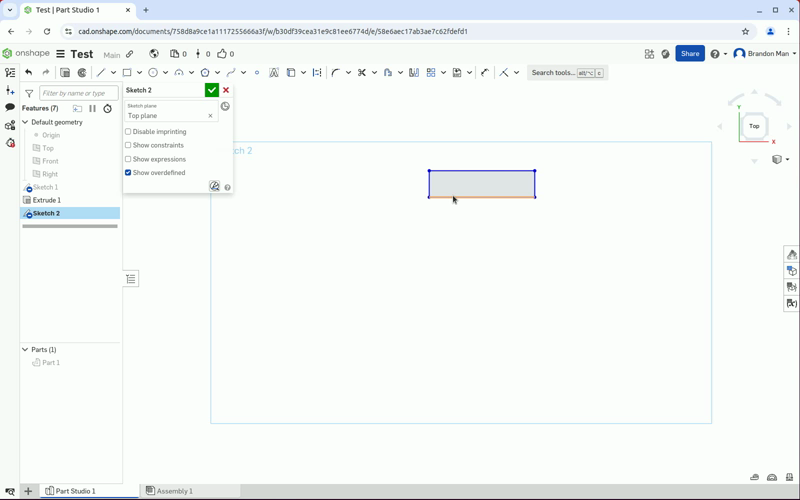
click(453, 195)
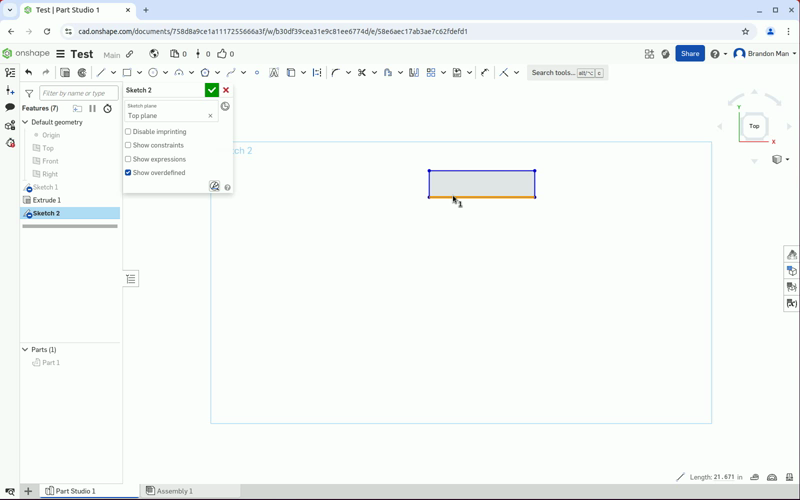
mouse_move(73, 352)
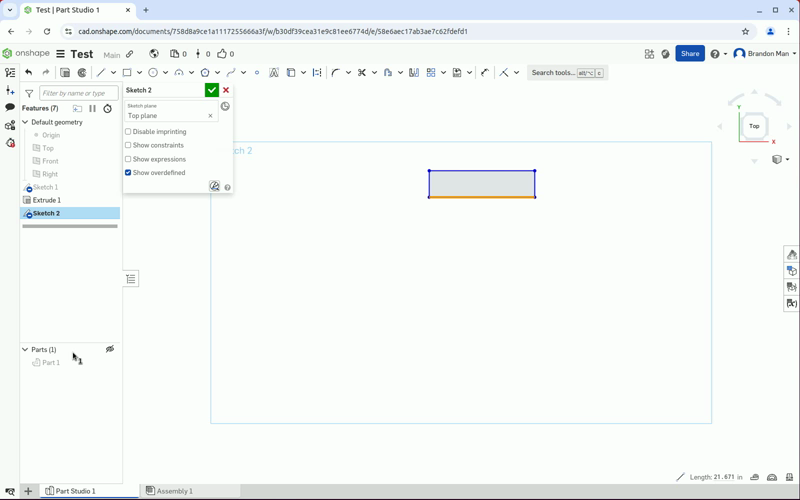
key(shift+y)
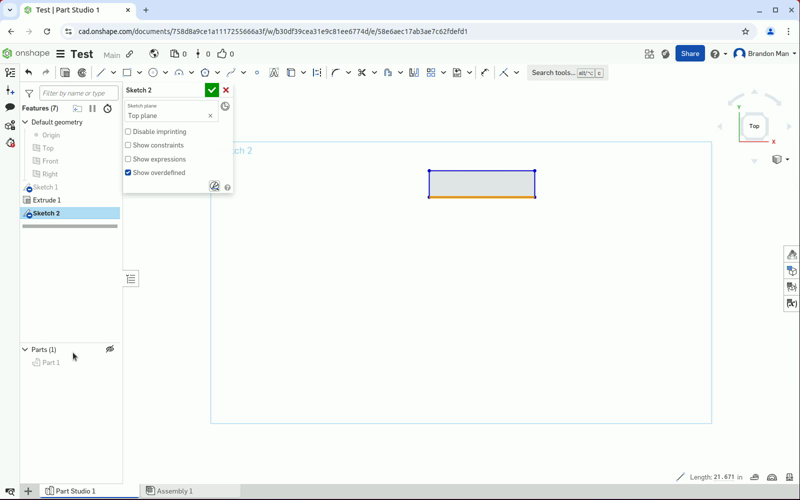
key(shift+e)
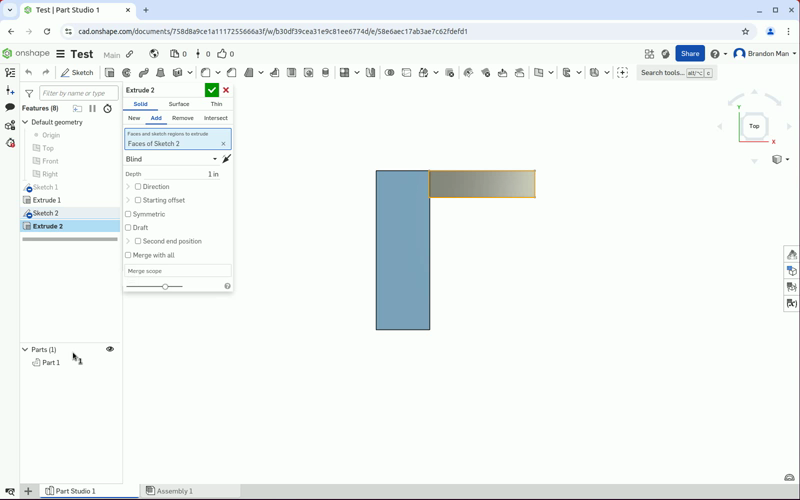
mouse_move(143, 106)
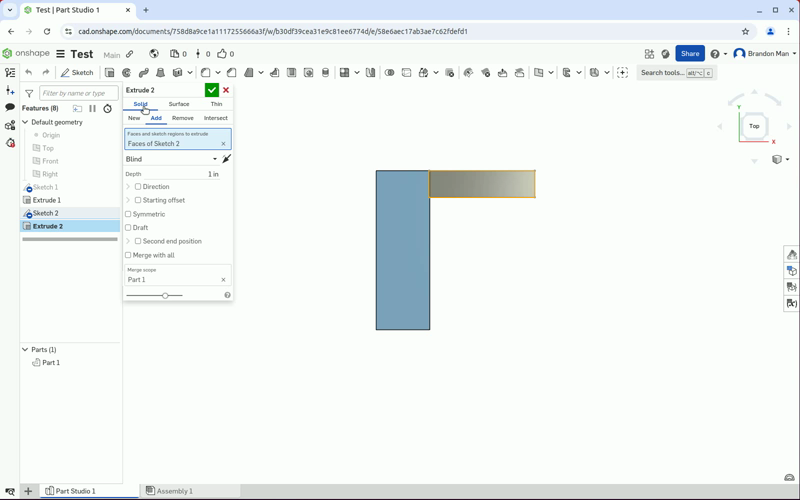
click(143, 106)
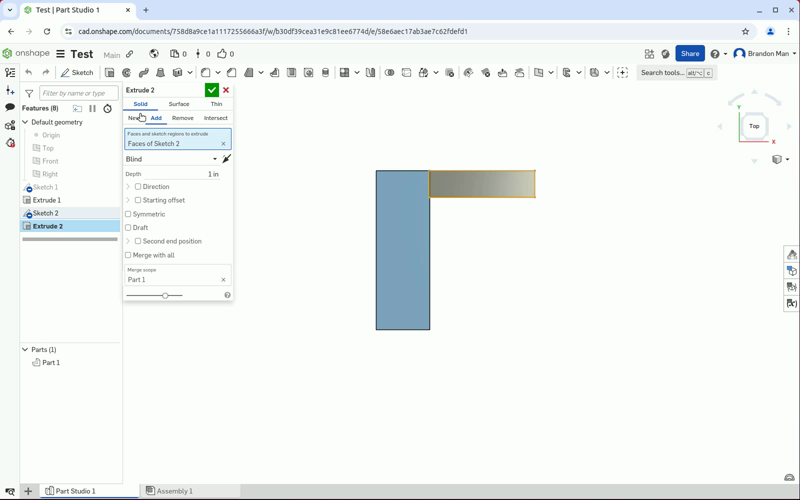
mouse_move(137, 120)
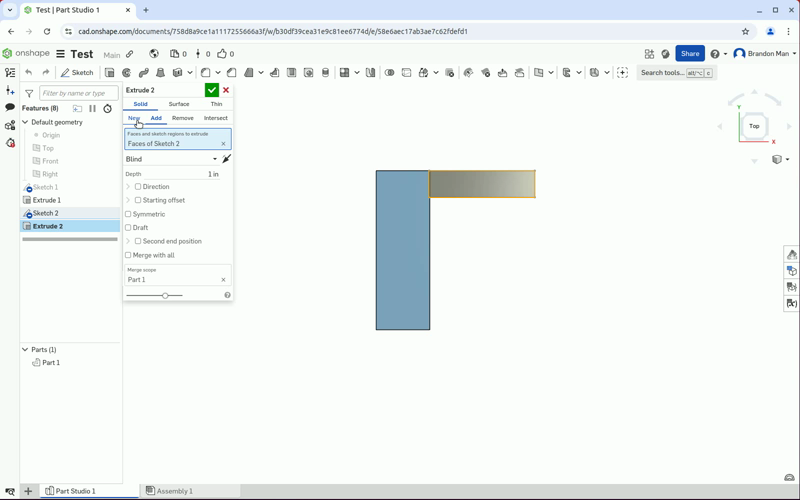
click(137, 120)
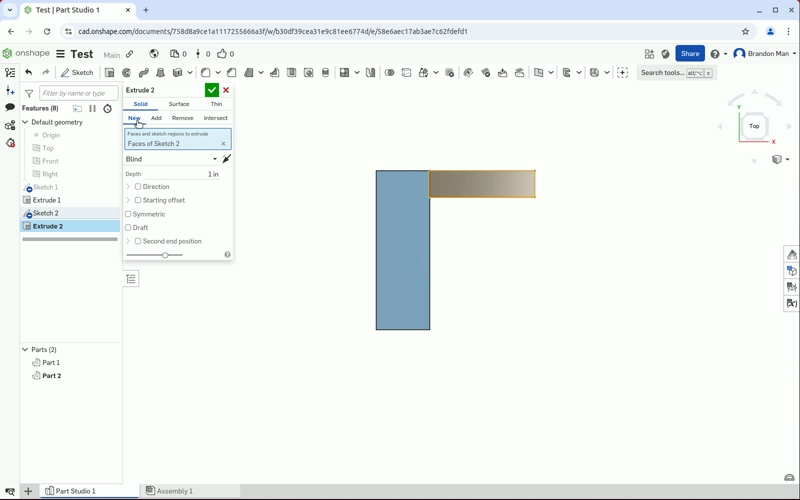
key(tab, 4)
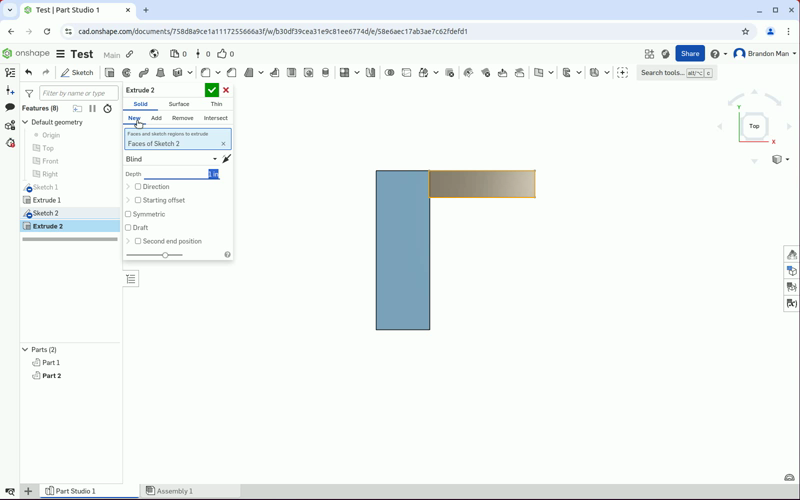
text(10.832)
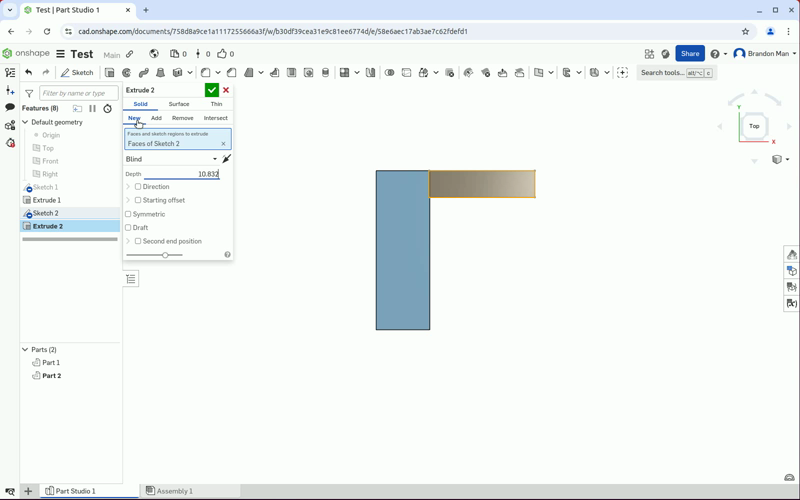
key(enter)
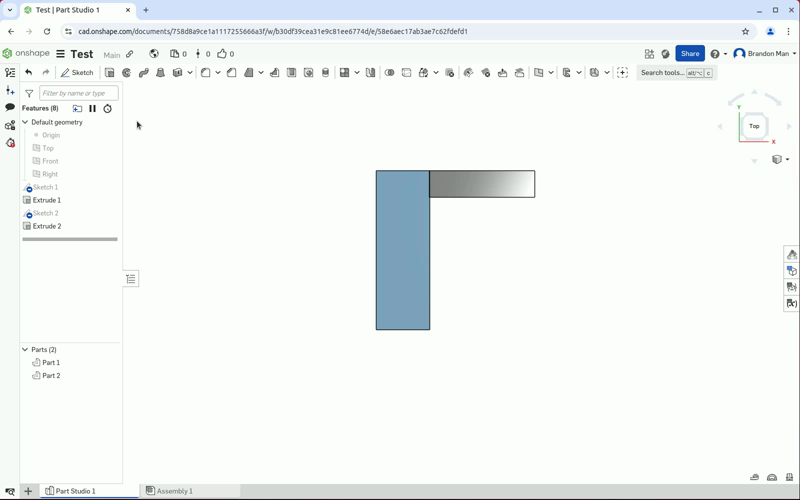
key(shift+h)
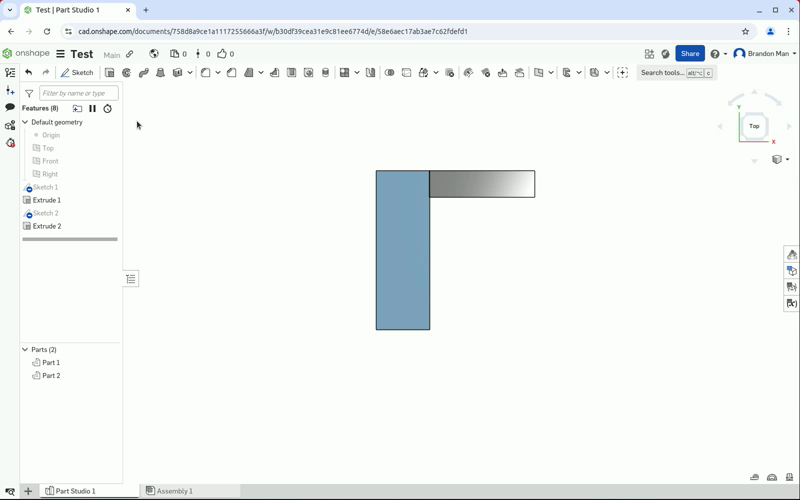
key(shift+h)
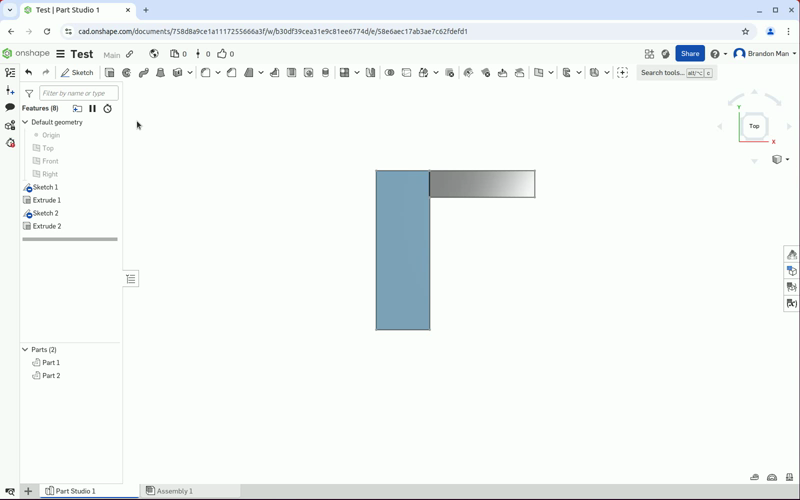
key(shift+7)
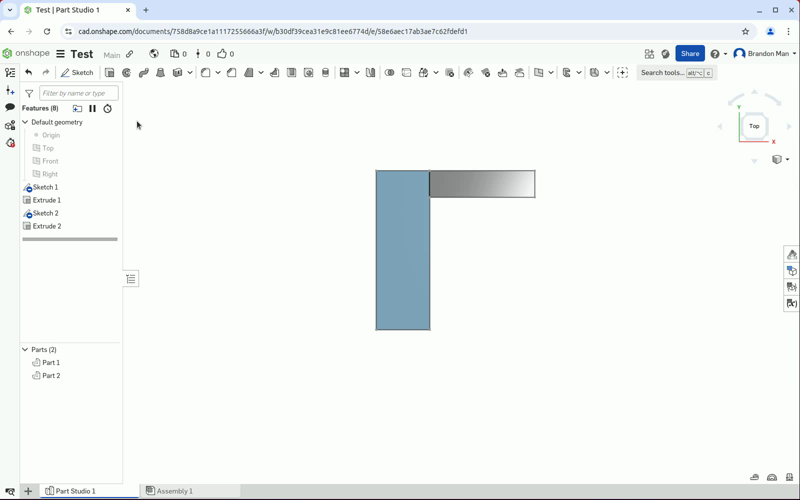
key(up, 3)
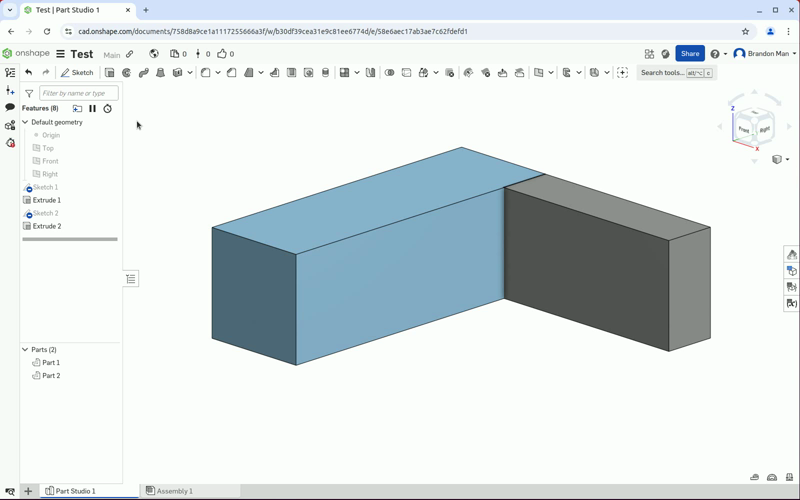
key(left, 3)
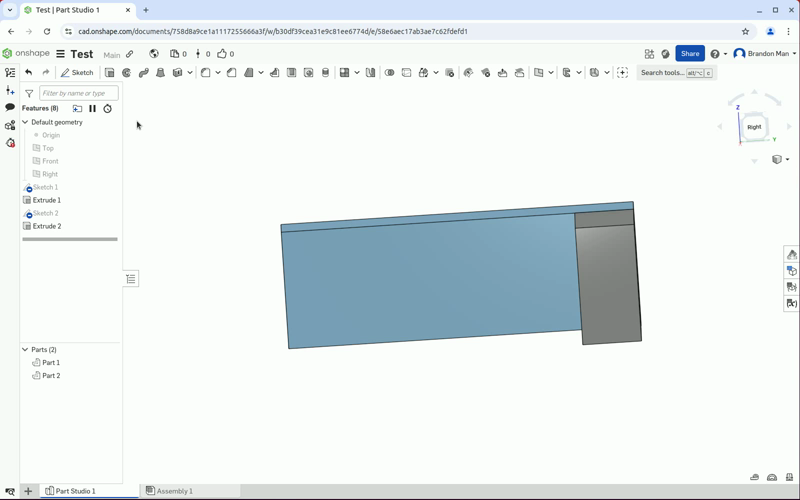
key(right, 3)
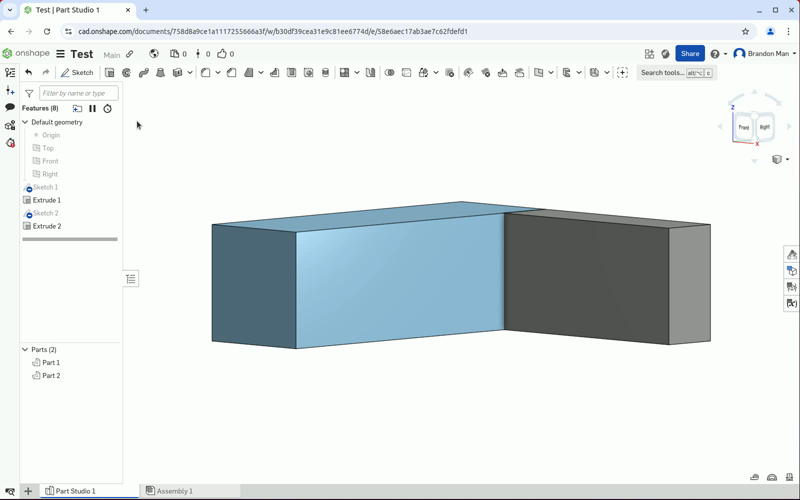
key(down, 3)
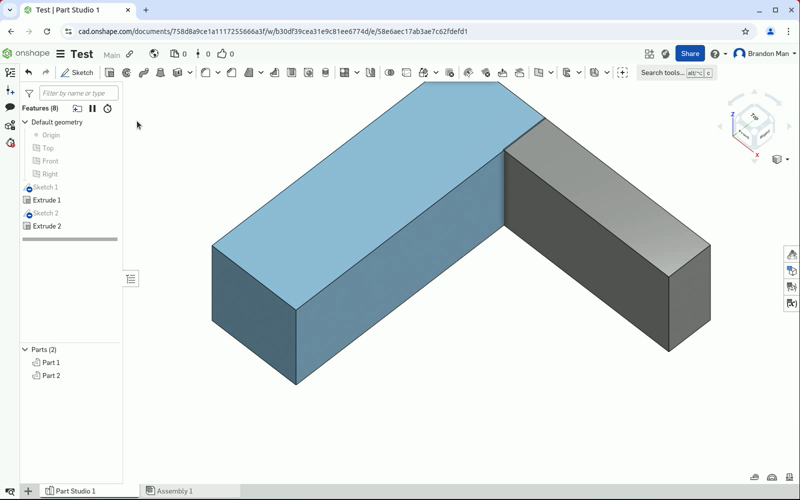
mouse_move(73, 189)
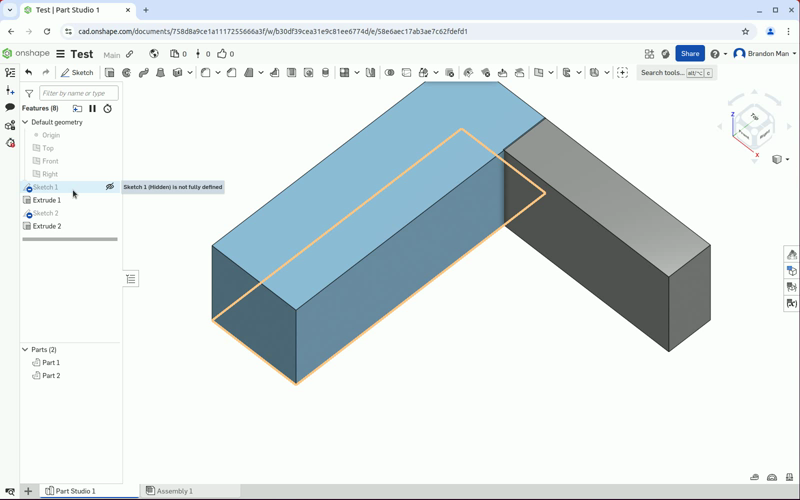
click(73, 189)